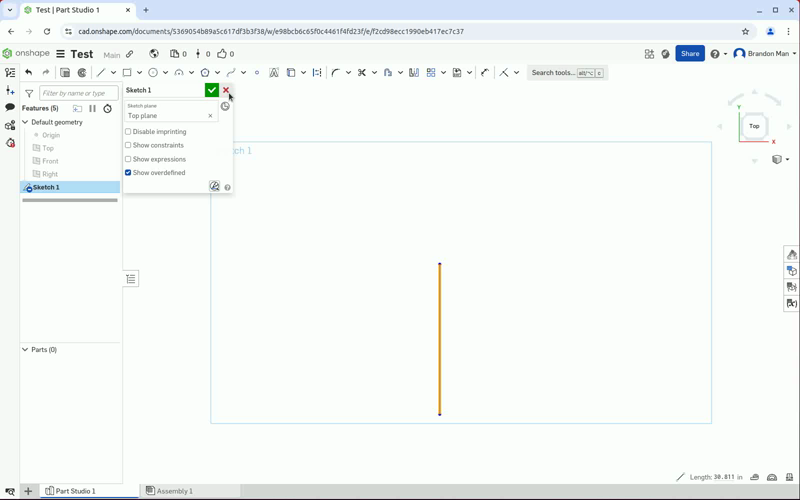
key(shift+h)
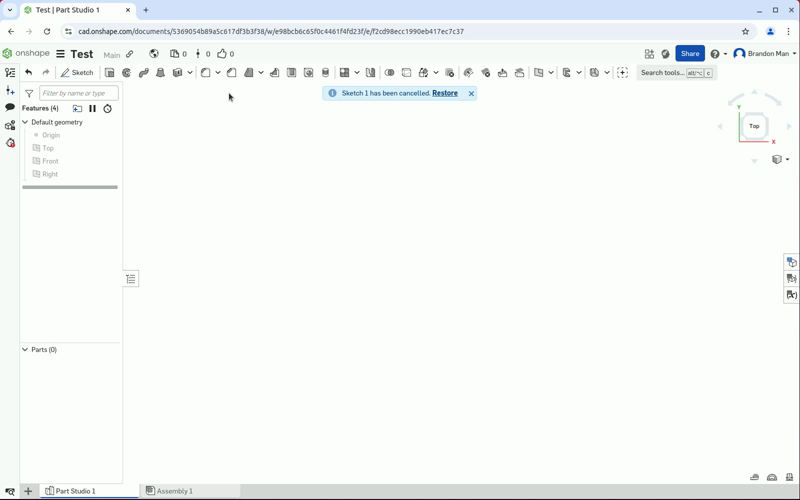
mouse_move(73, 352)
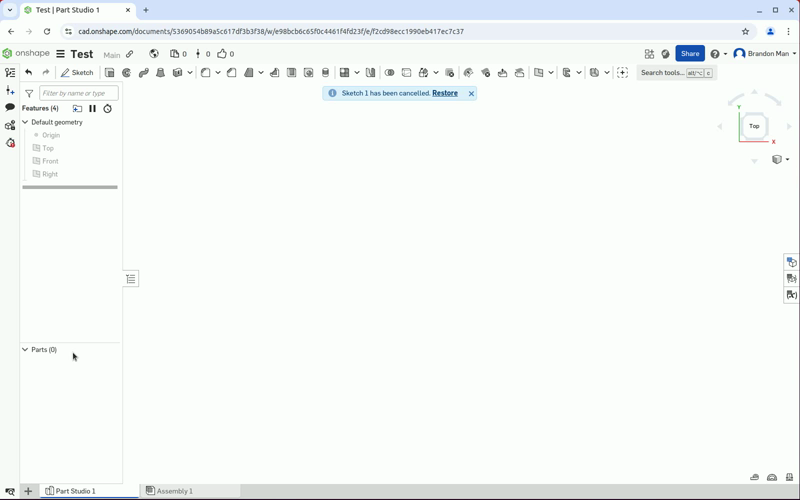
key(y)
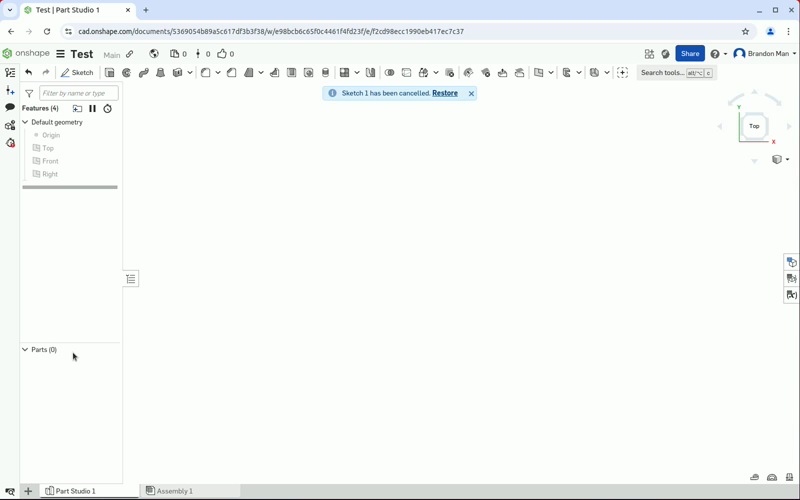
key(shift+p)
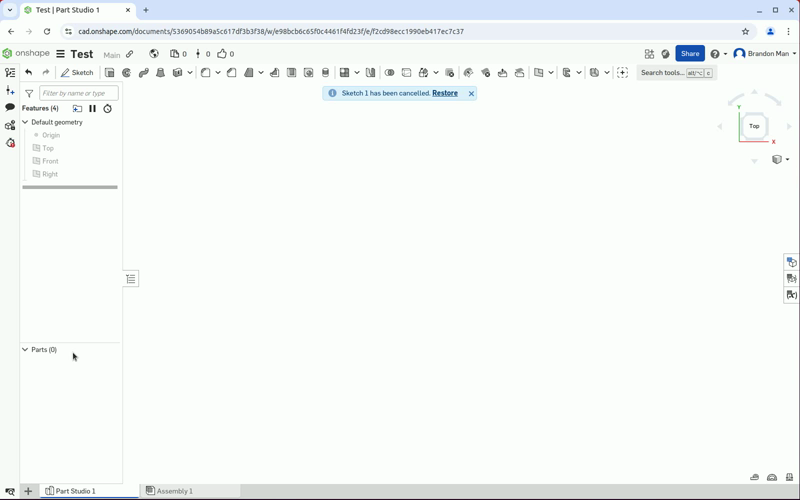
key(space)
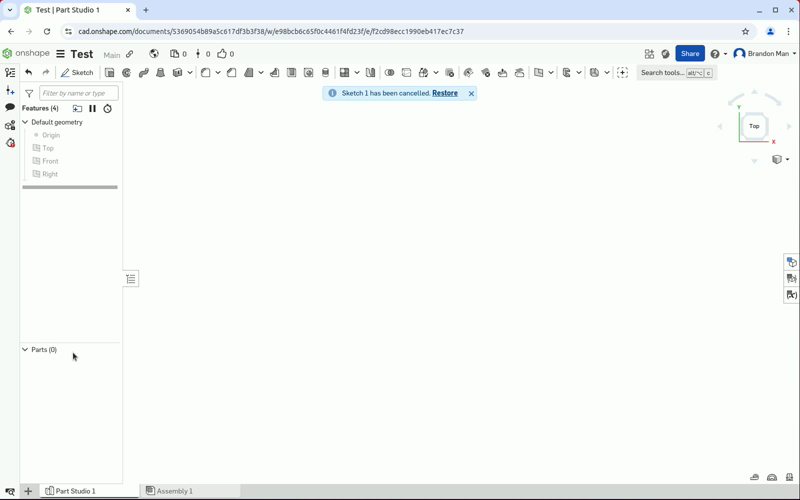
key_down(shift)
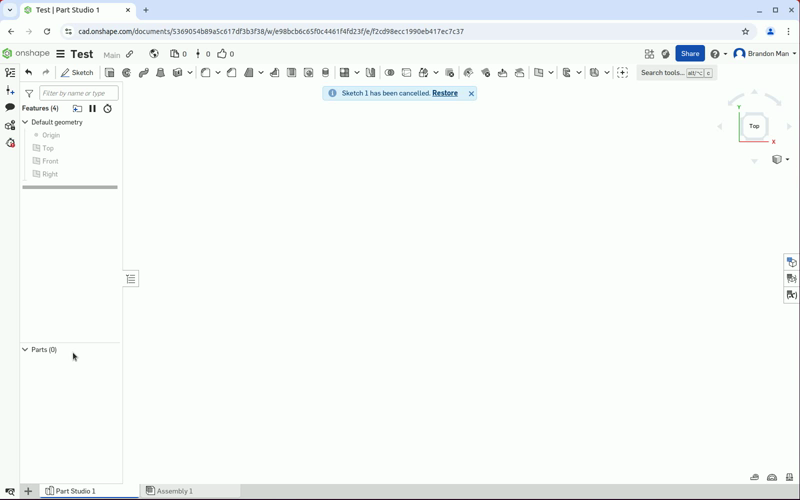
key(up)
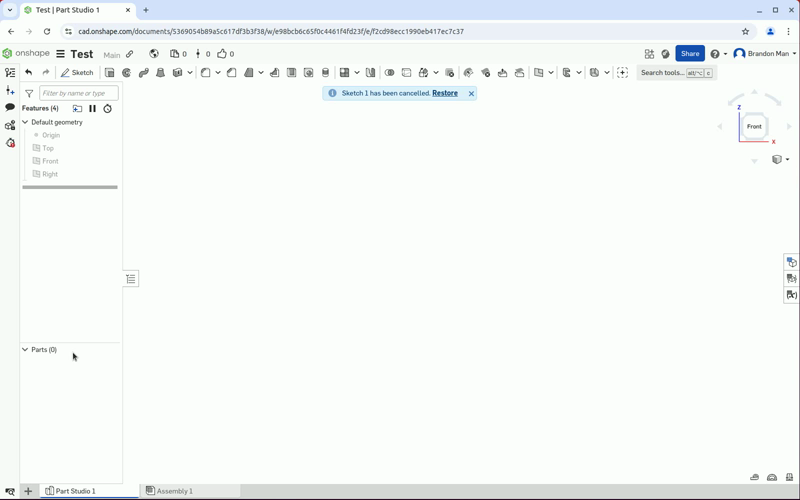
key_up(shift)
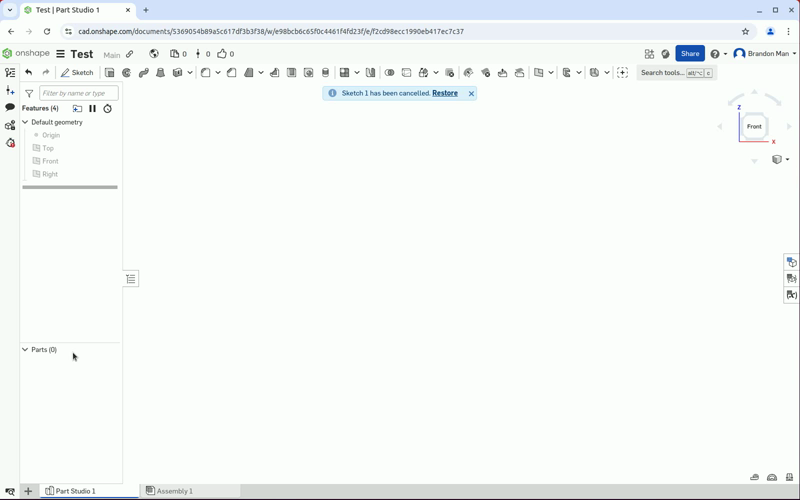
mouse_move(73, 352)
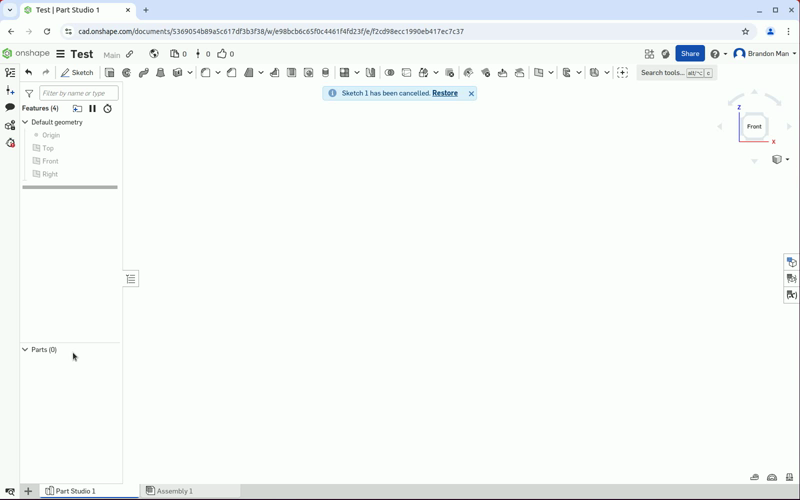
key(shift+y)
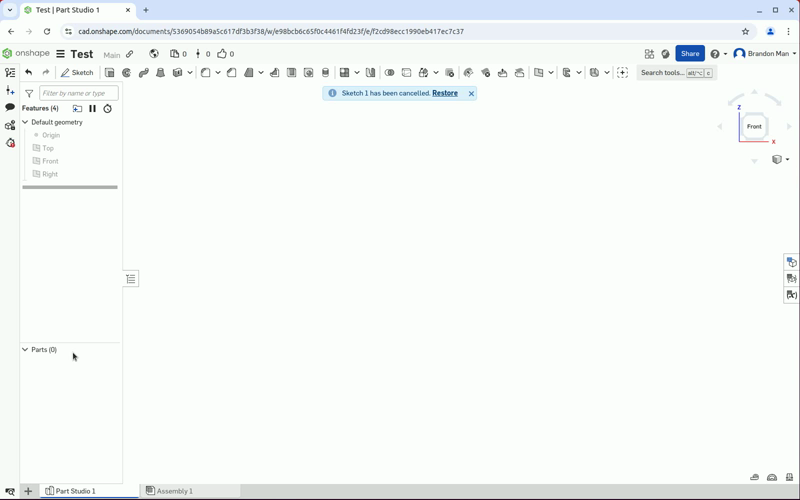
key(shift+s)
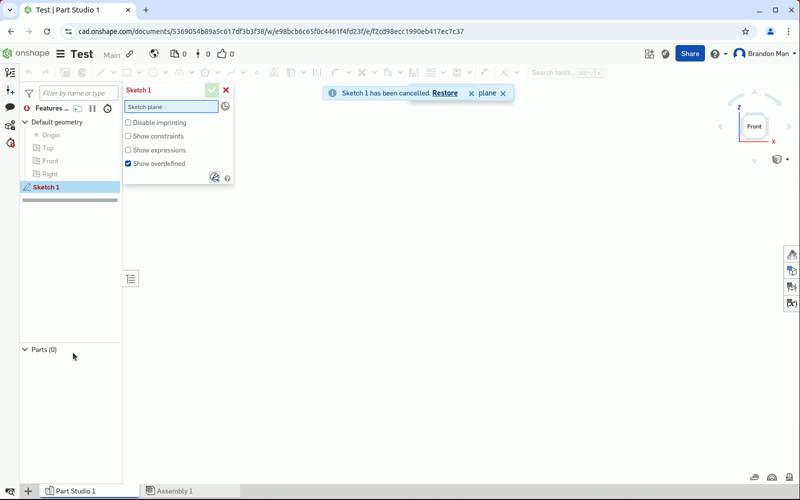
mouse_move(73, 163)
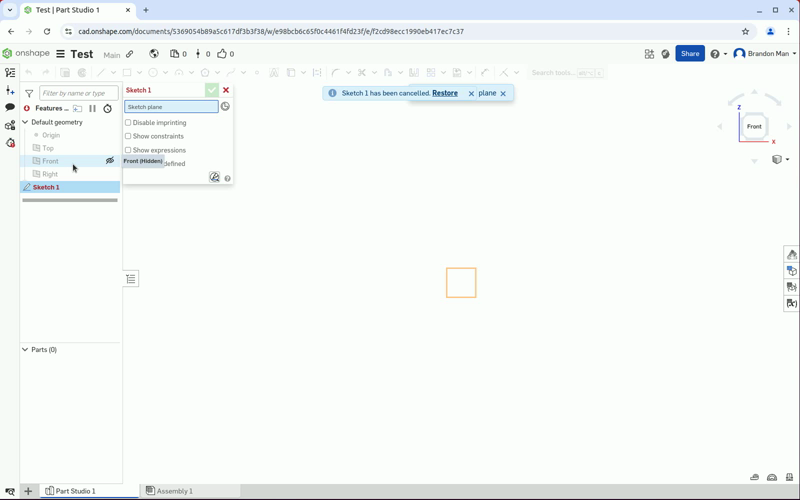
click(73, 163)
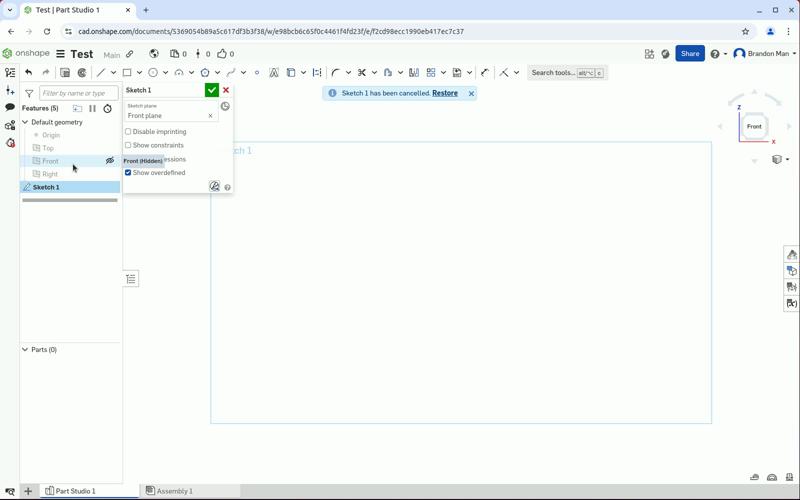
mouse_move(73, 352)
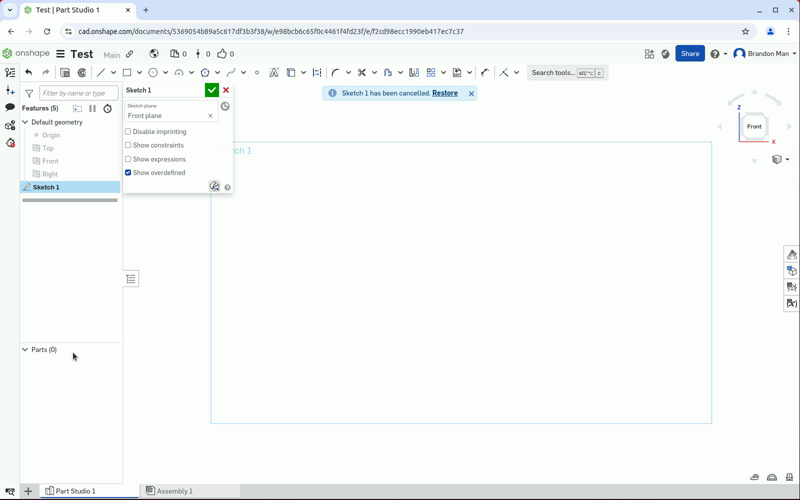
key(y)
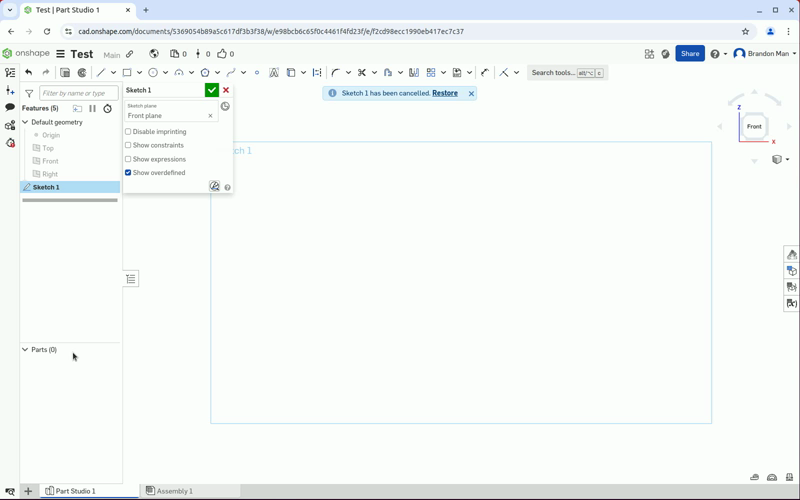
key(l)
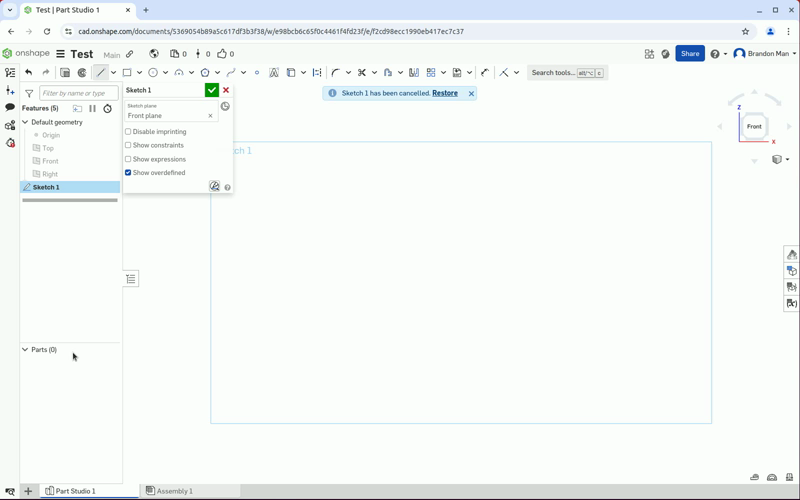
key_down(shift)
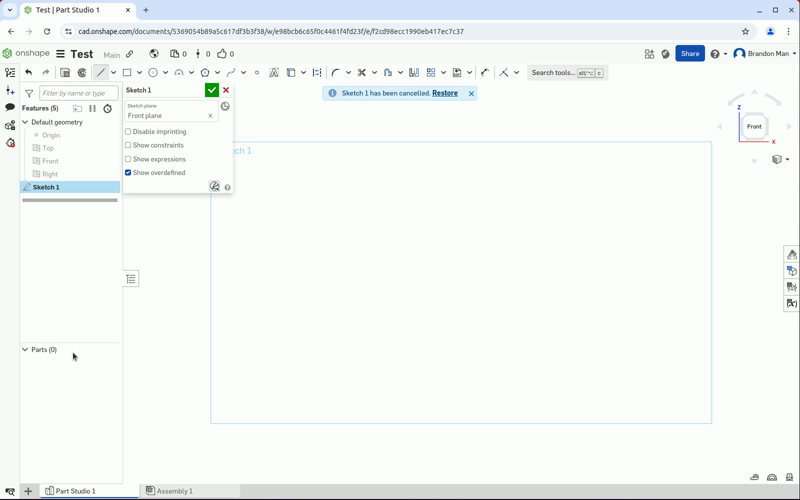
mouse_move(368, 332)
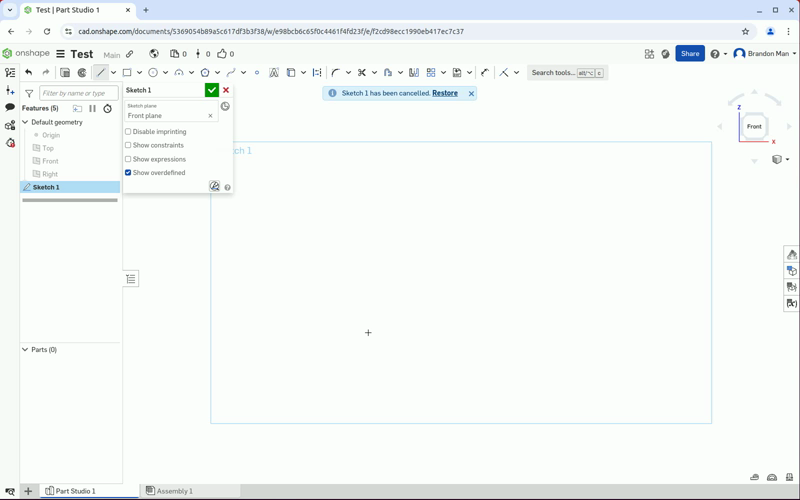
click(368, 332)
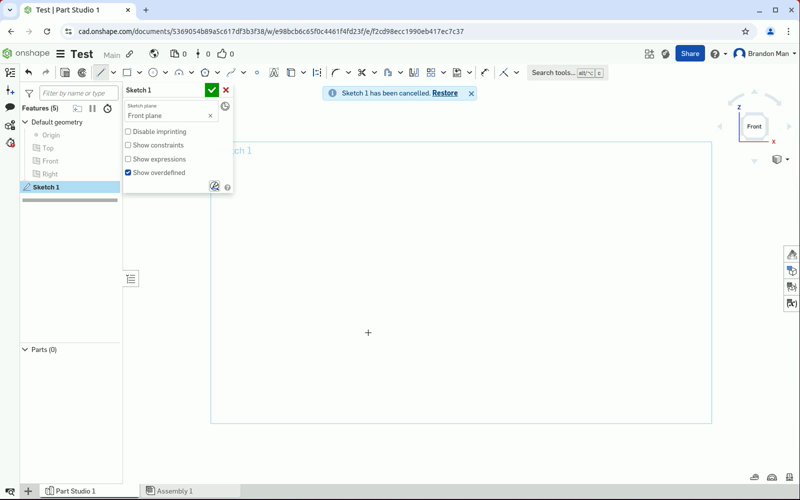
key_up(shift)
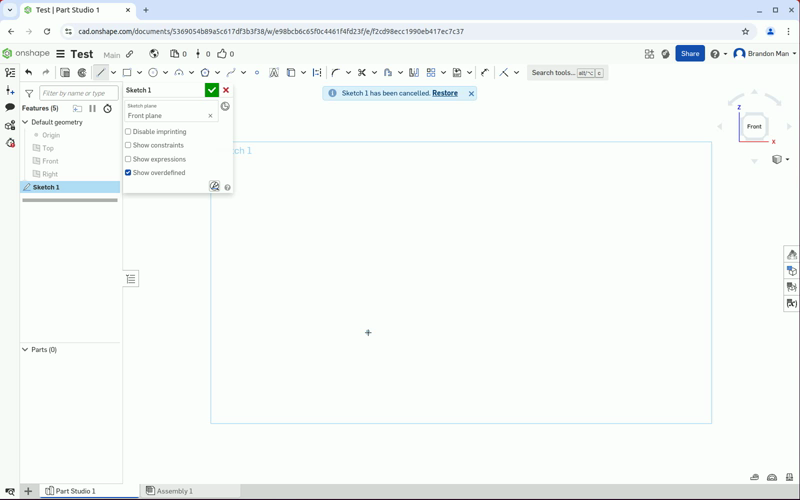
key_down(shift)
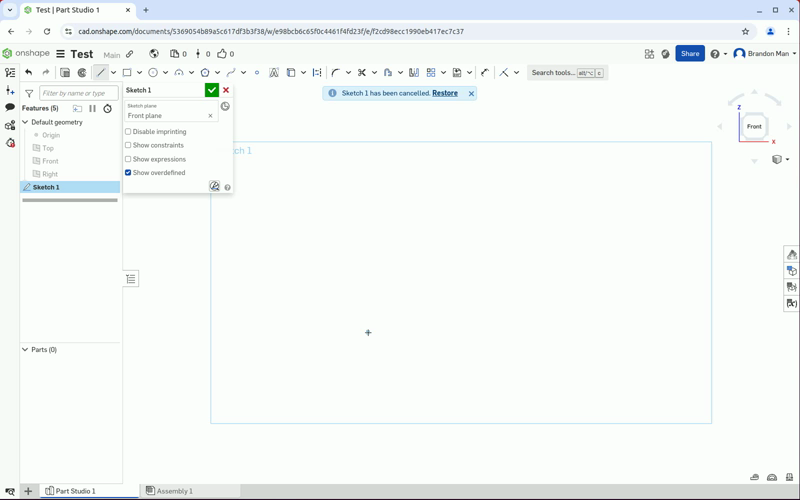
mouse_move(551, 332)
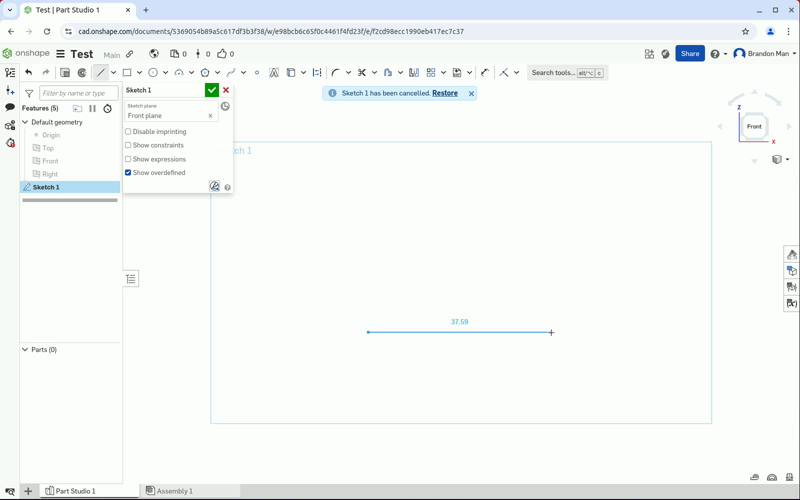
click(551, 332)
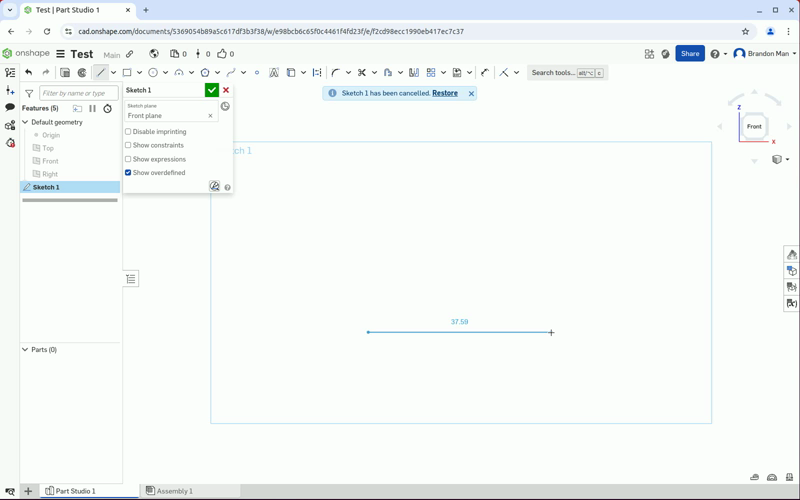
key_up(shift)
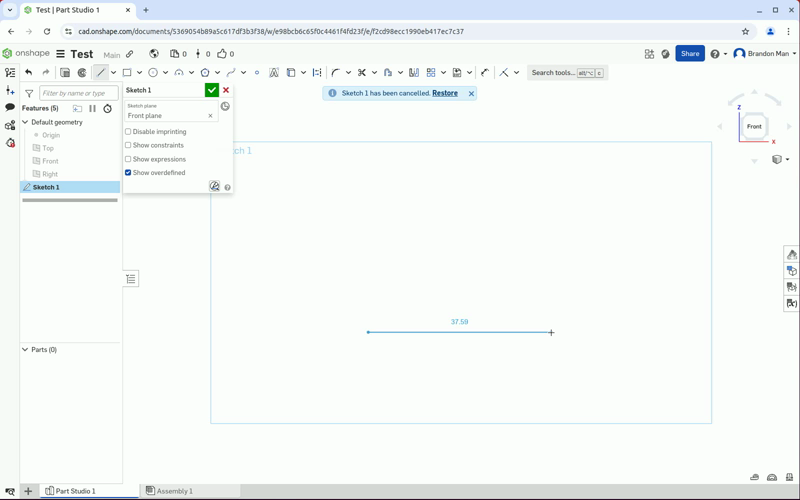
key_down(shift)
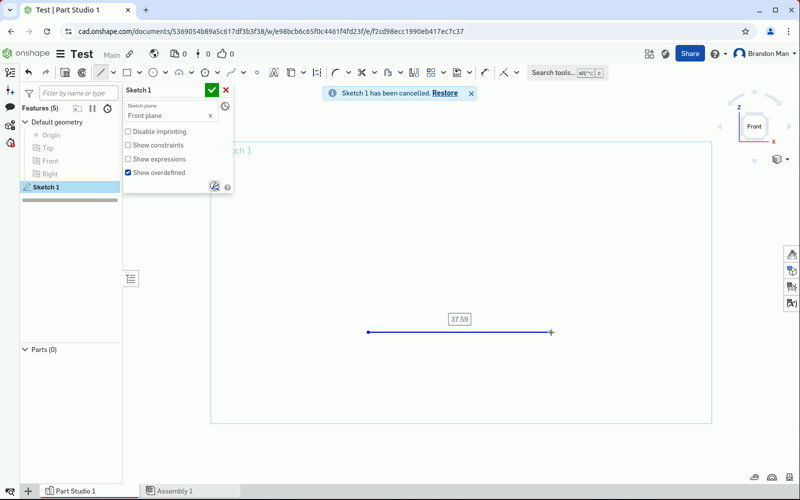
mouse_move(551, 235)
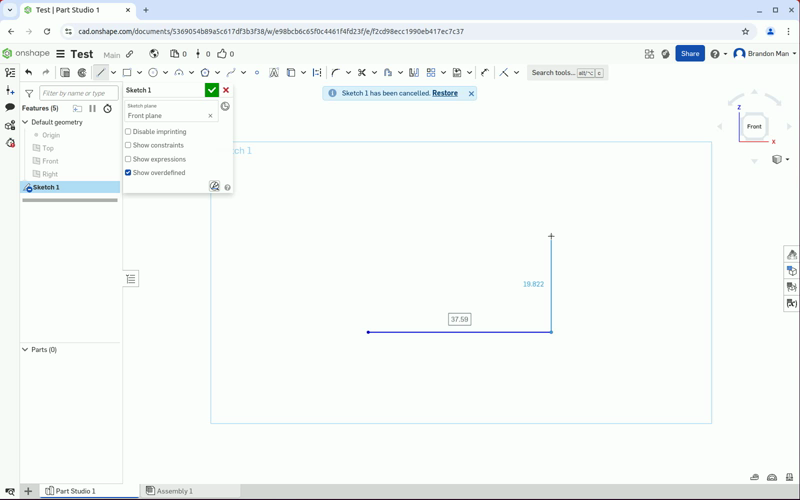
click(551, 235)
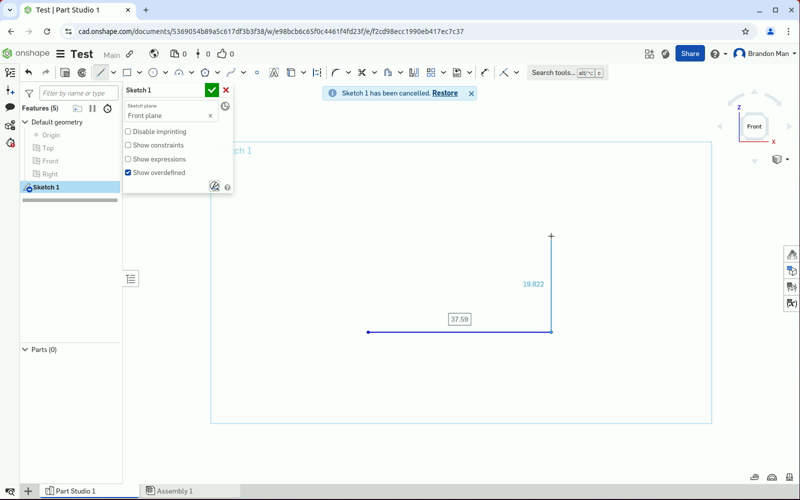
key_up(shift)
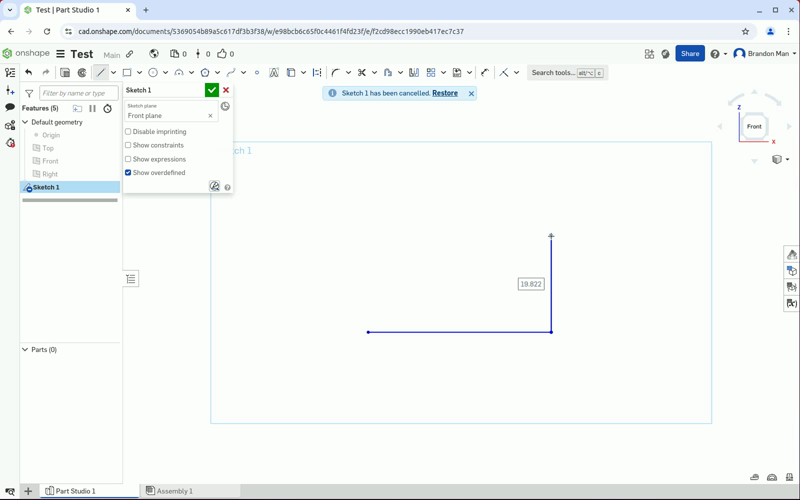
key_down(shift)
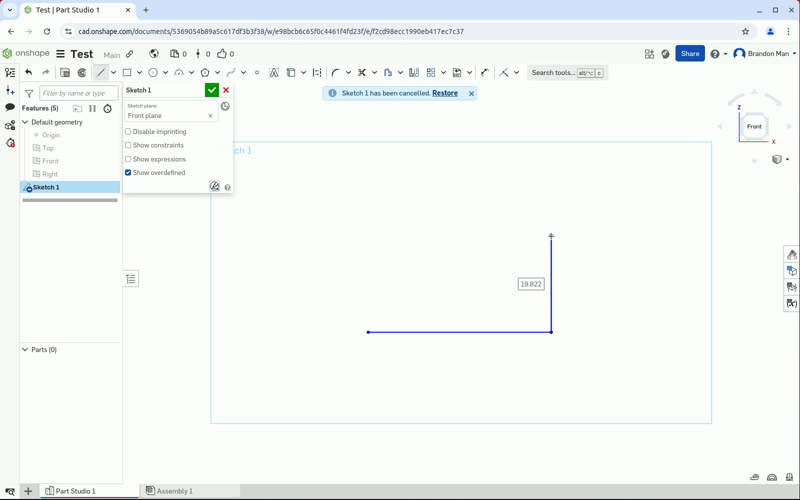
mouse_move(581, 235)
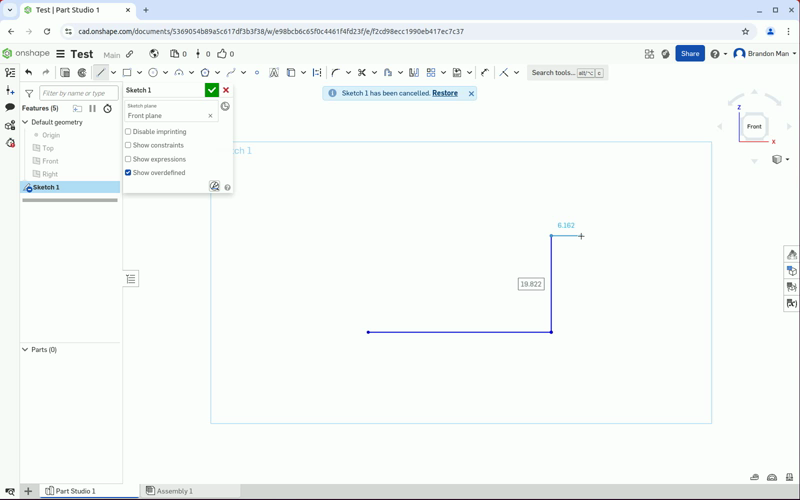
mouse_move(516, 235)
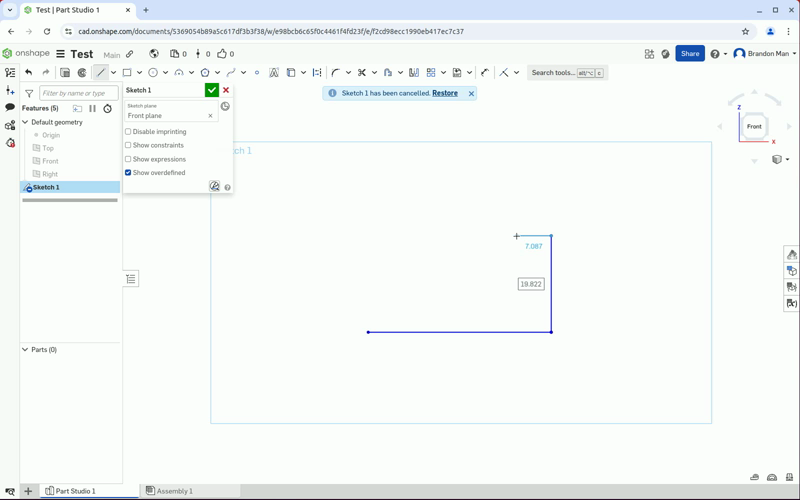
click(516, 235)
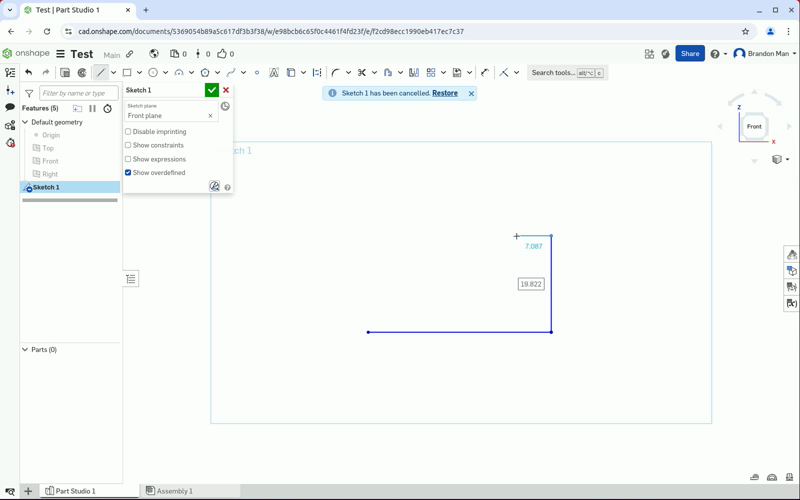
key_up(shift)
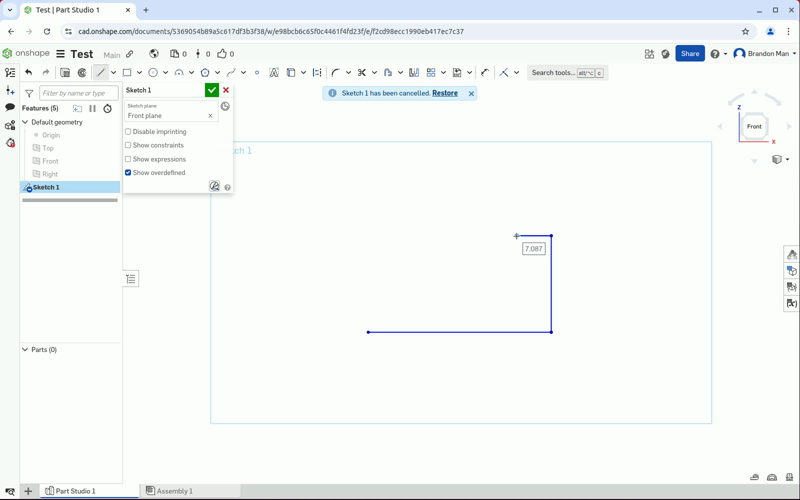
key(esc)
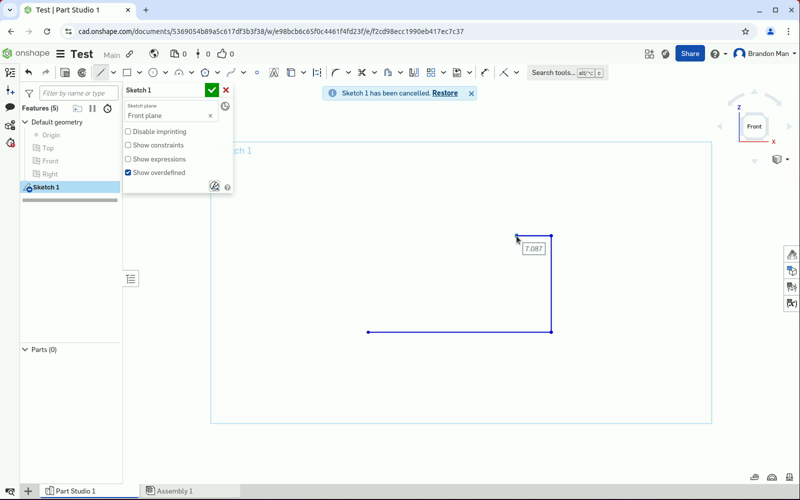
key(a)
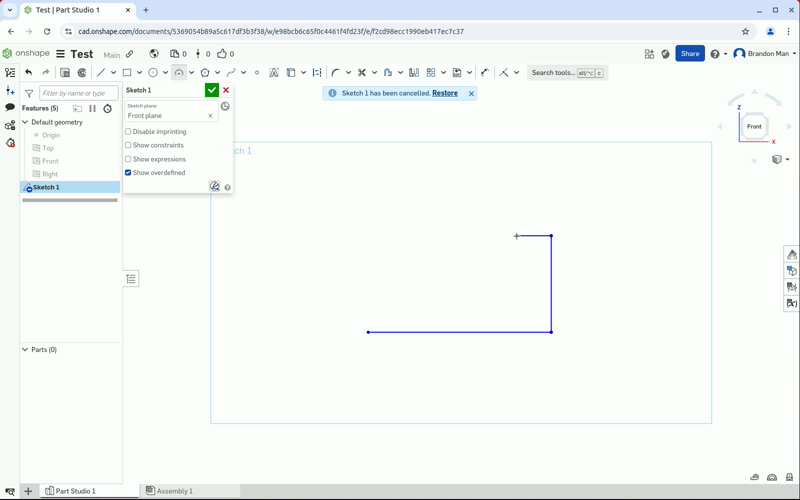
mouse_move(516, 235)
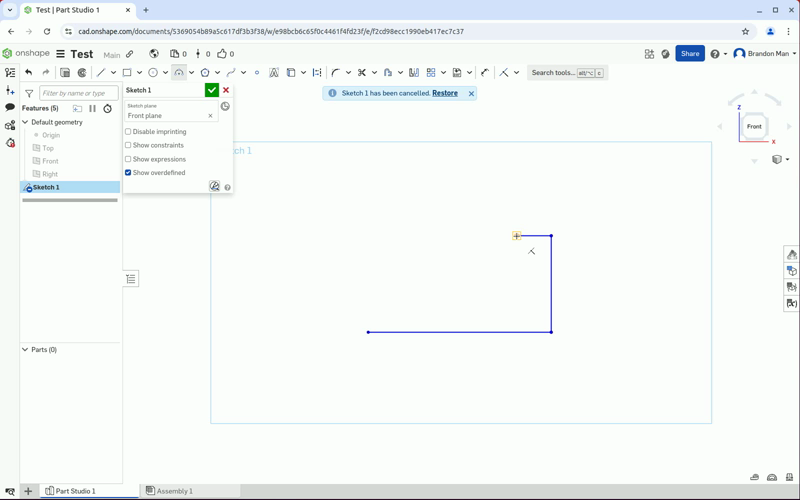
click(516, 235)
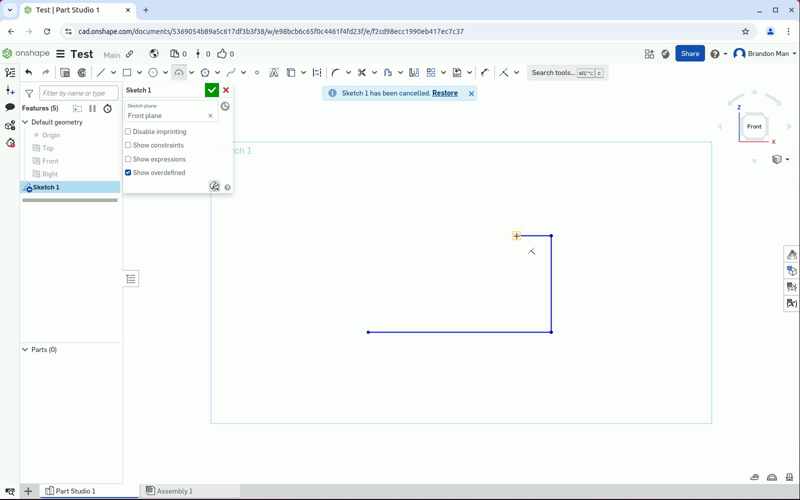
key_down(shift)
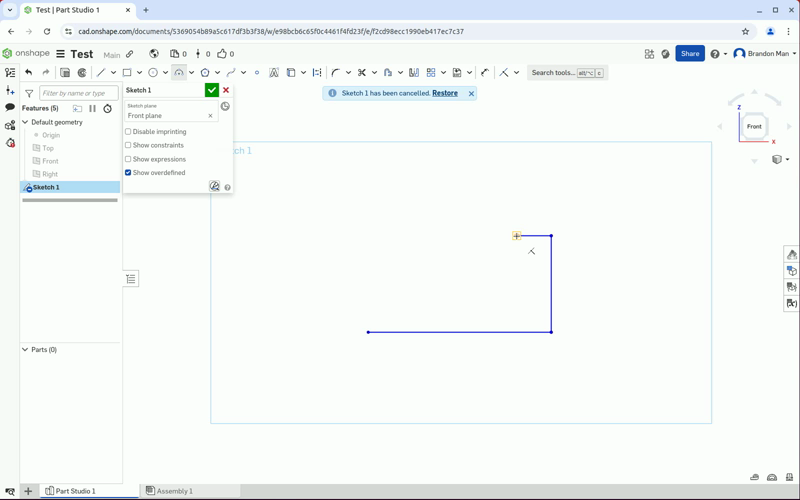
mouse_move(402, 235)
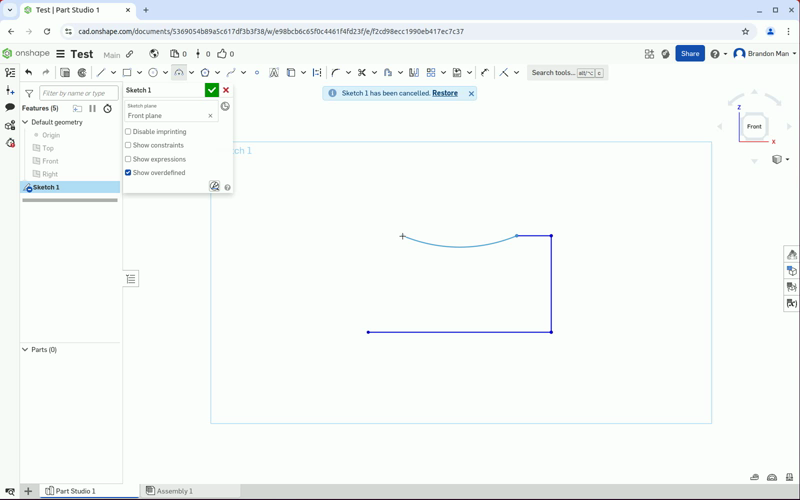
click(402, 235)
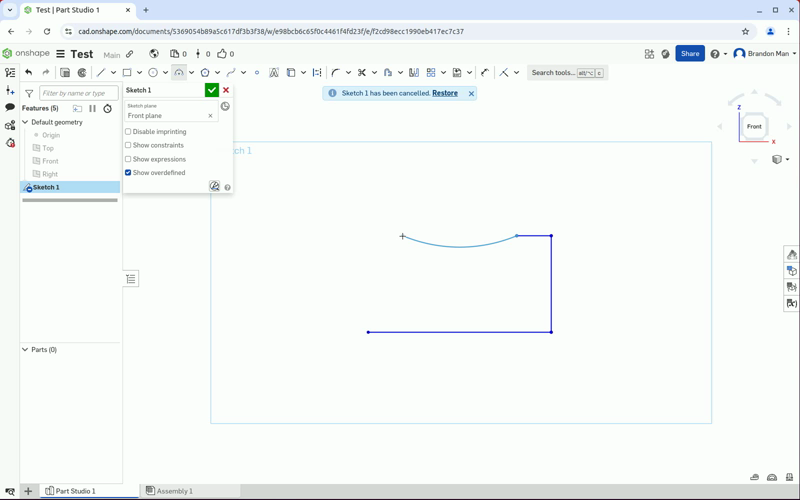
mouse_move(459, 292)
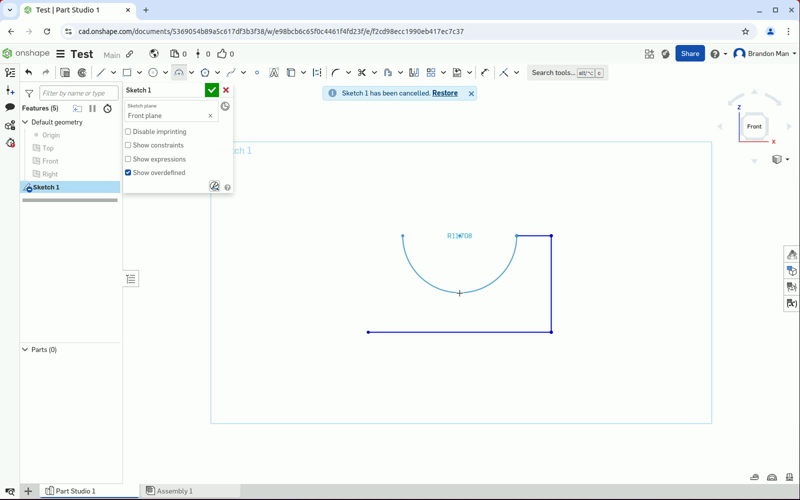
click(459, 292)
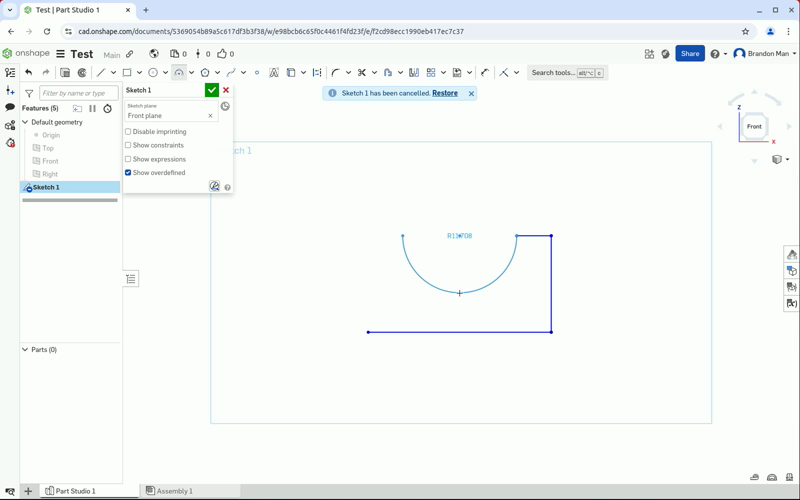
key_up(shift)
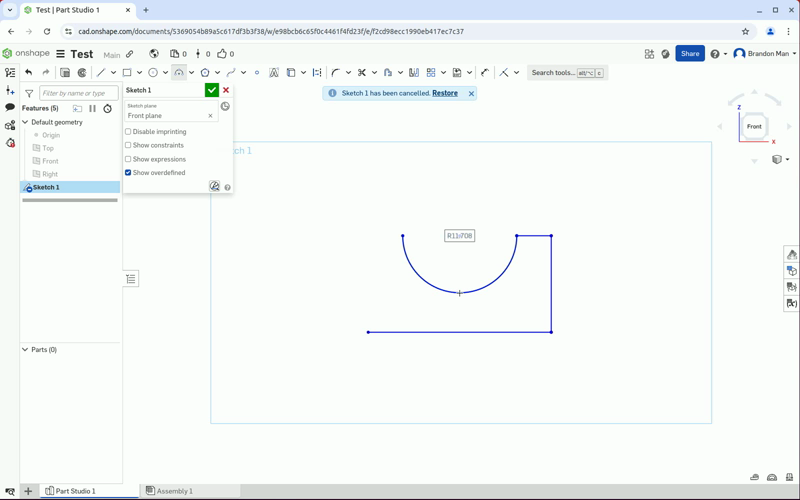
key(esc)
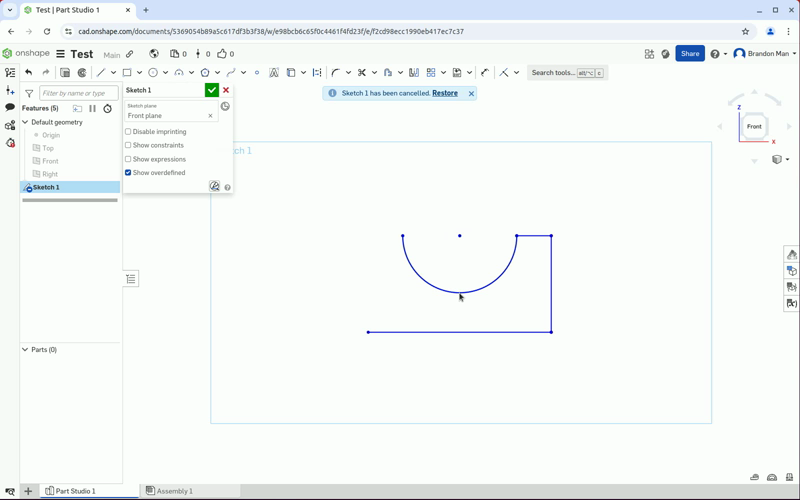
key(l)
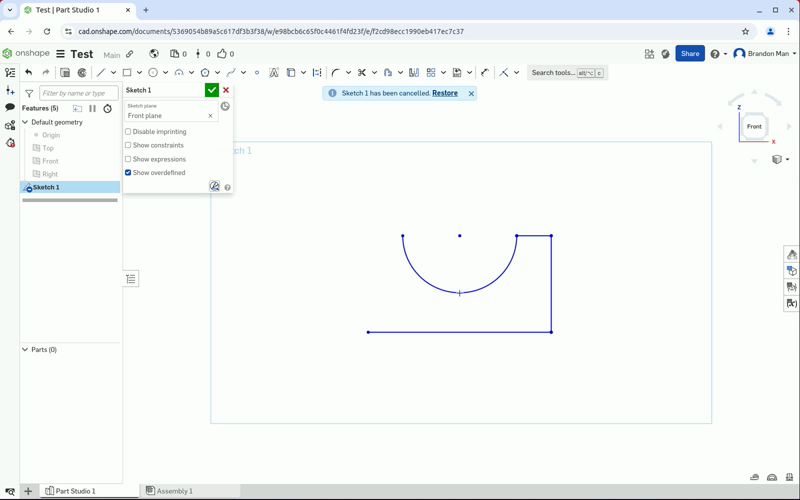
mouse_move(402, 235)
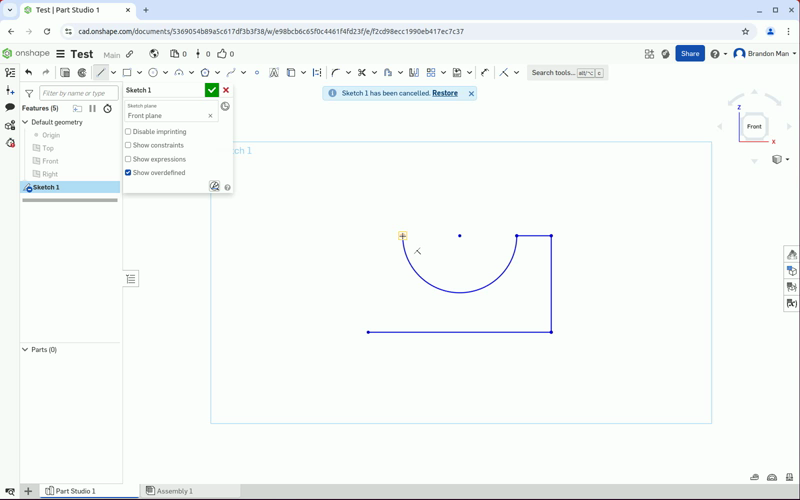
click(402, 235)
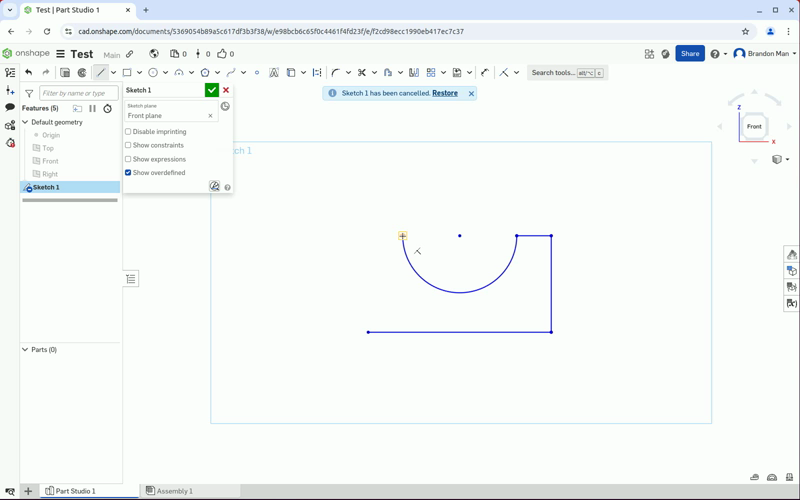
key_down(shift)
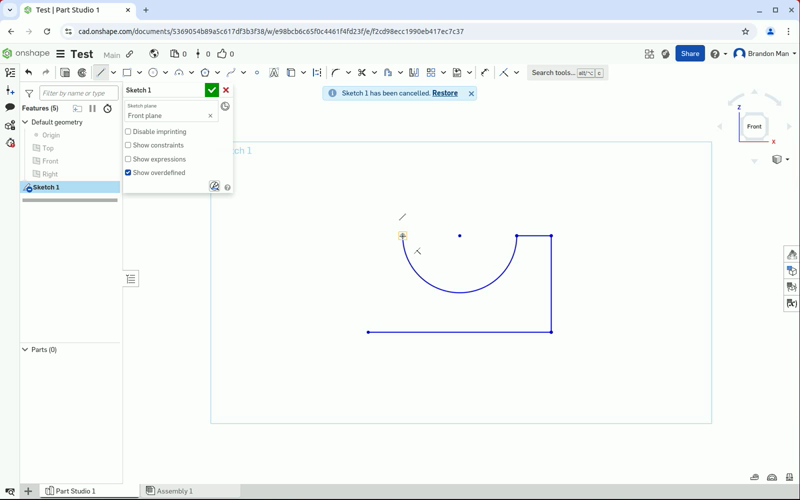
mouse_move(432, 235)
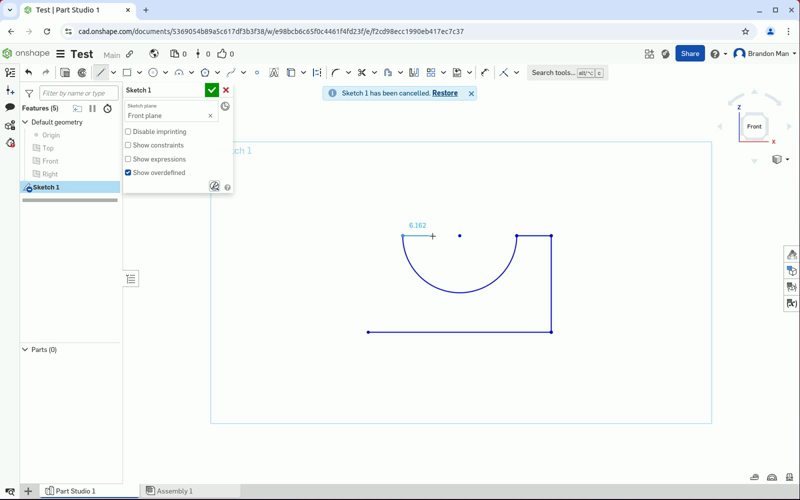
mouse_move(368, 235)
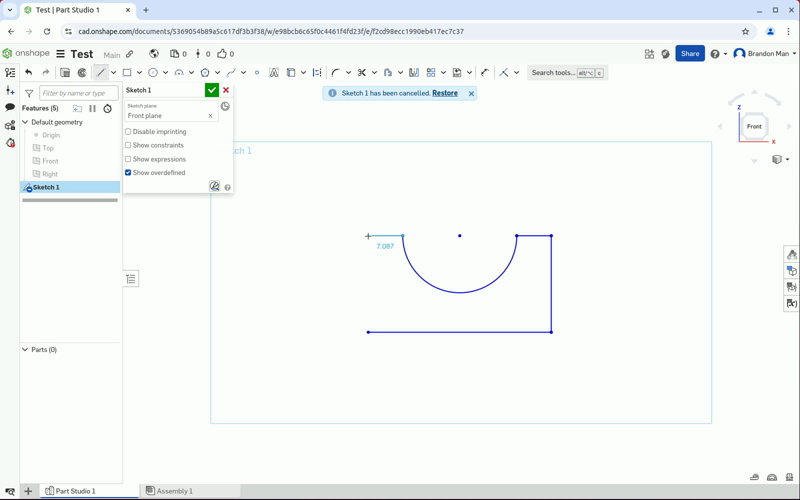
click(368, 235)
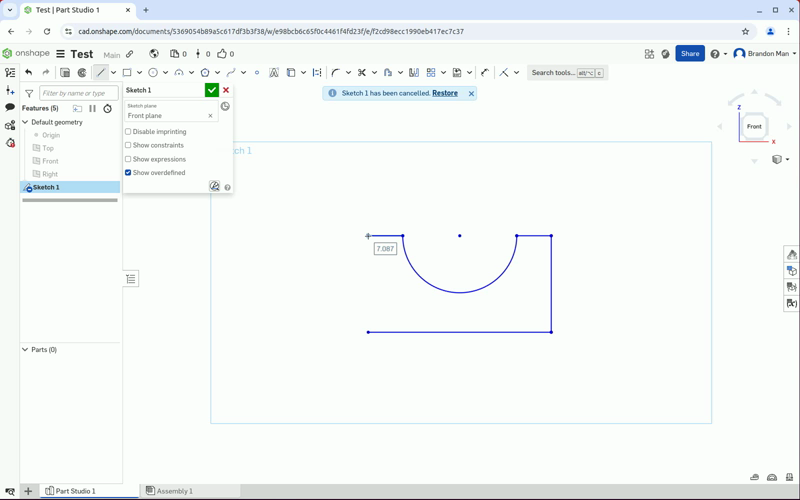
key_up(shift)
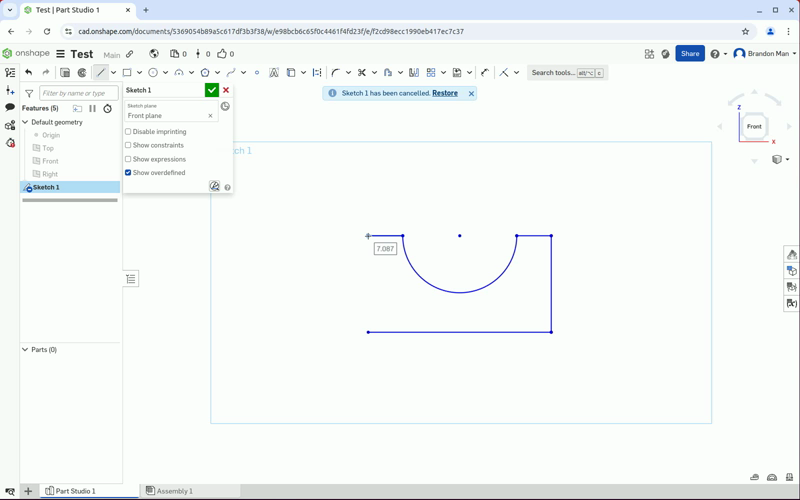
key_down(shift)
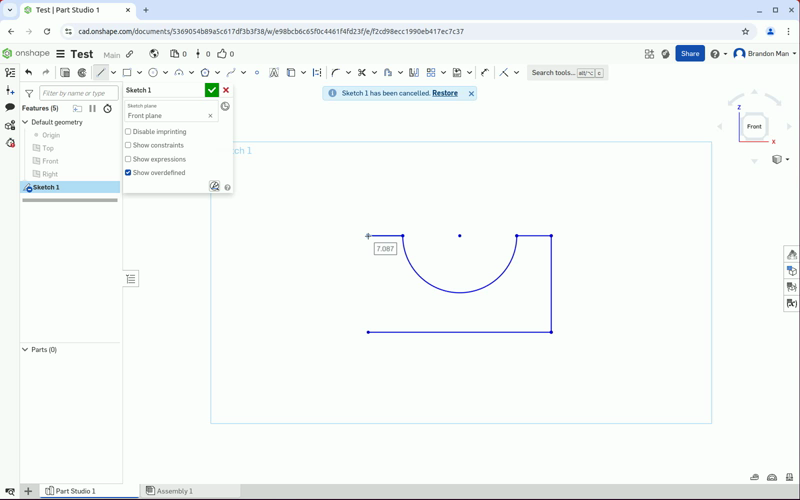
mouse_move(368, 332)
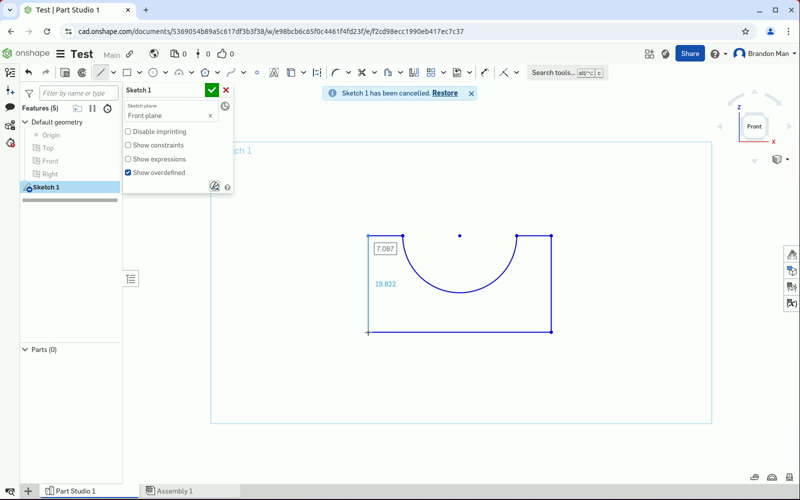
key_up(shift)
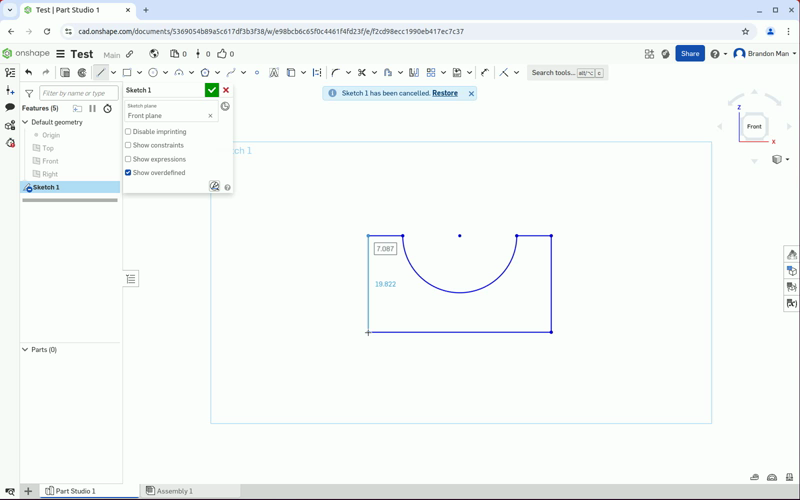
click(368, 332)
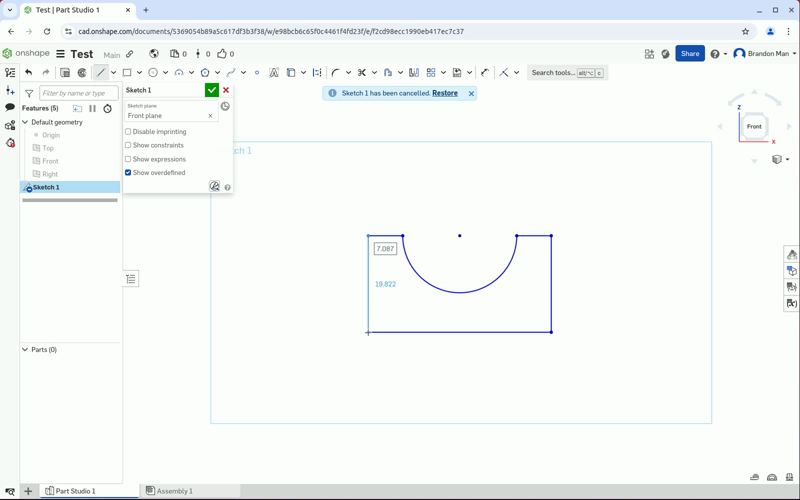
key(esc)
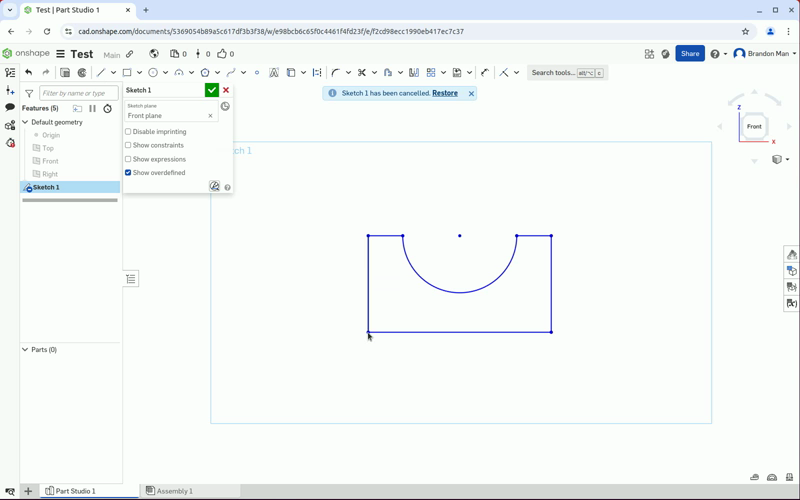
mouse_move(465, 258)
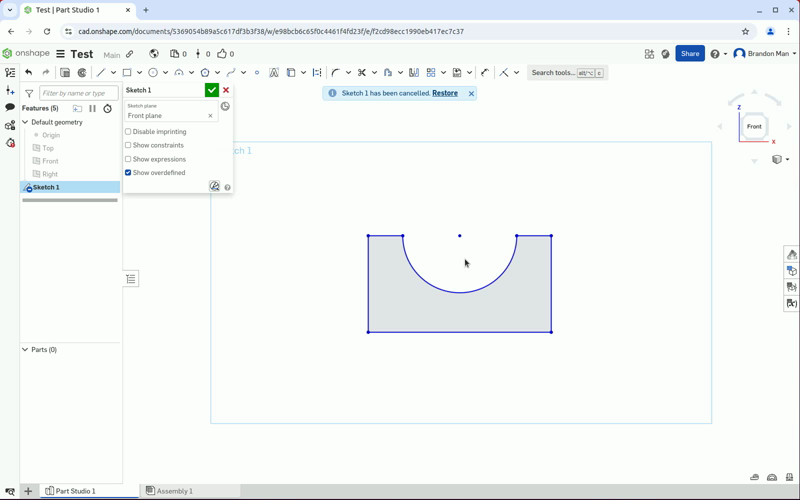
scroll(6)
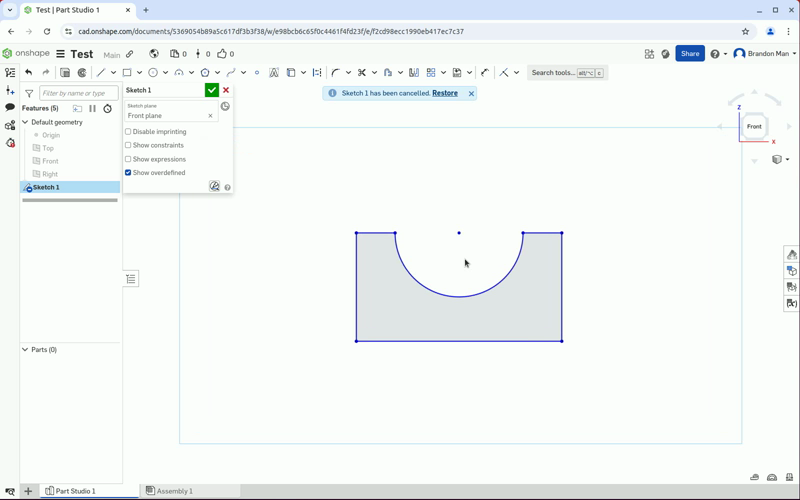
scroll(6)
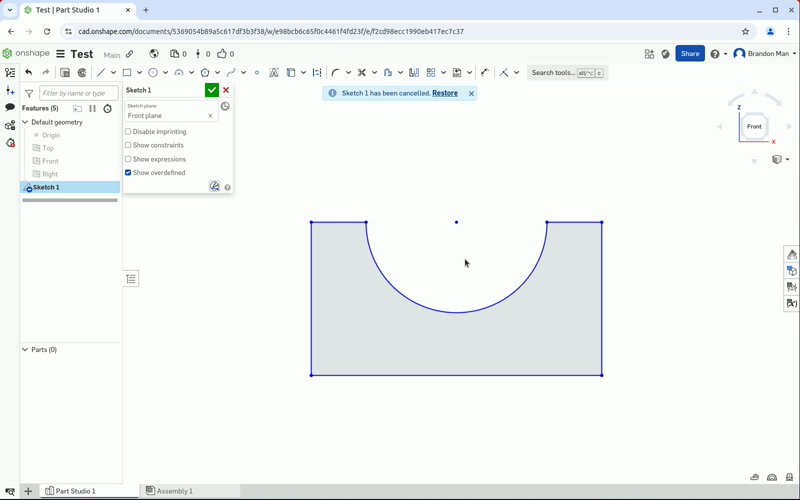
scroll(6)
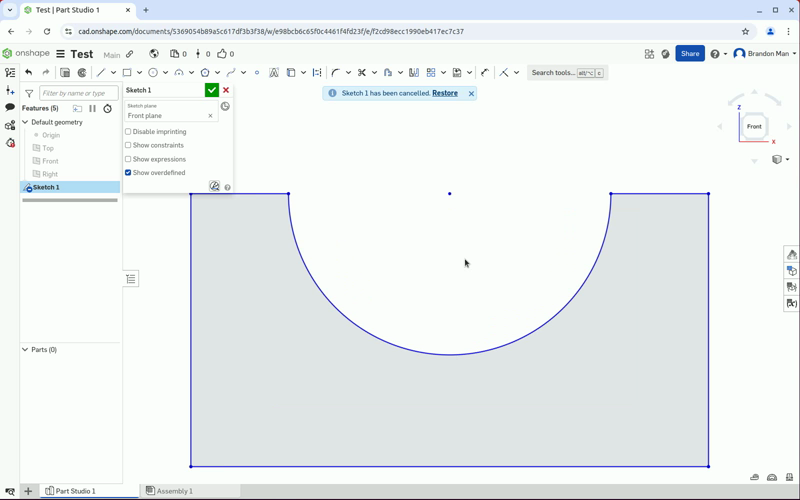
scroll(6)
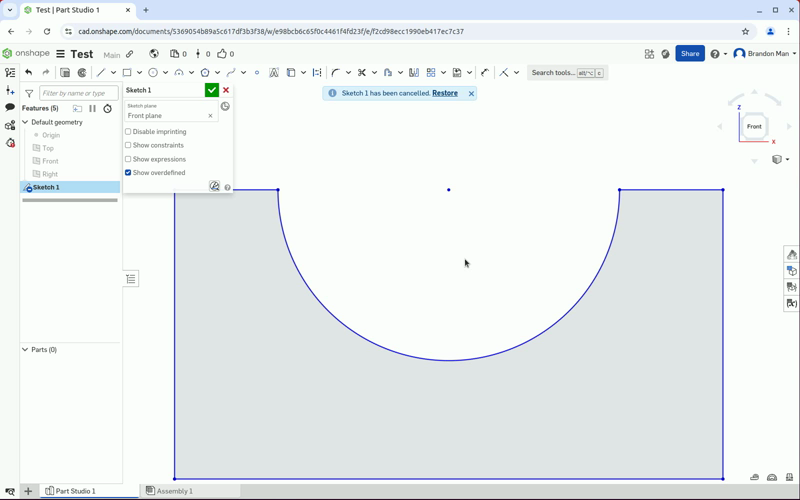
scroll(6)
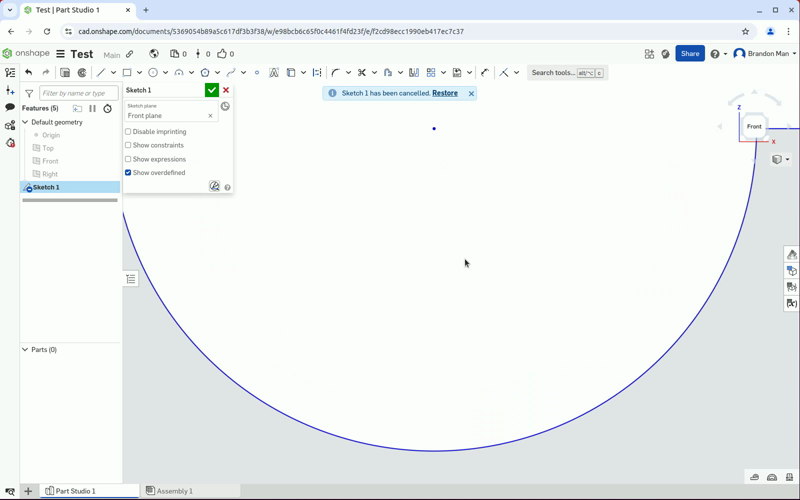
scroll(6)
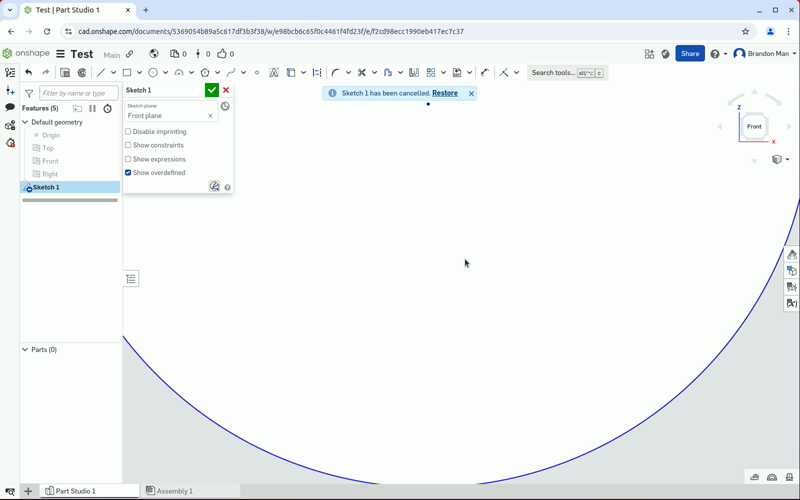
scroll(6)
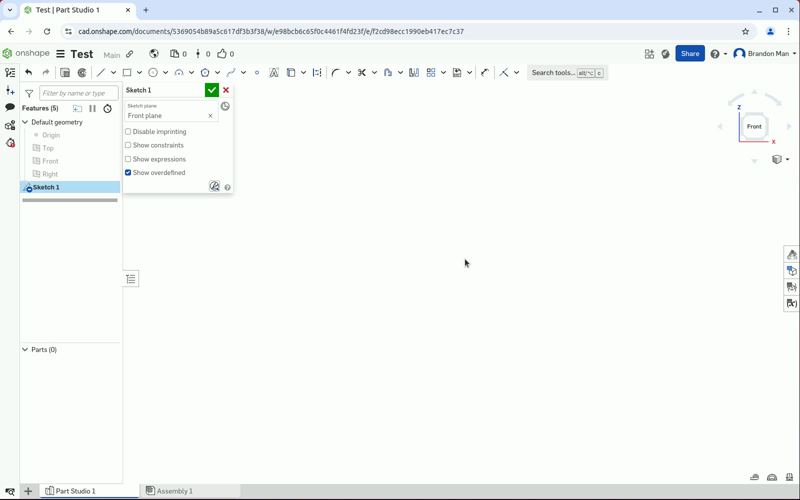
click(465, 258)
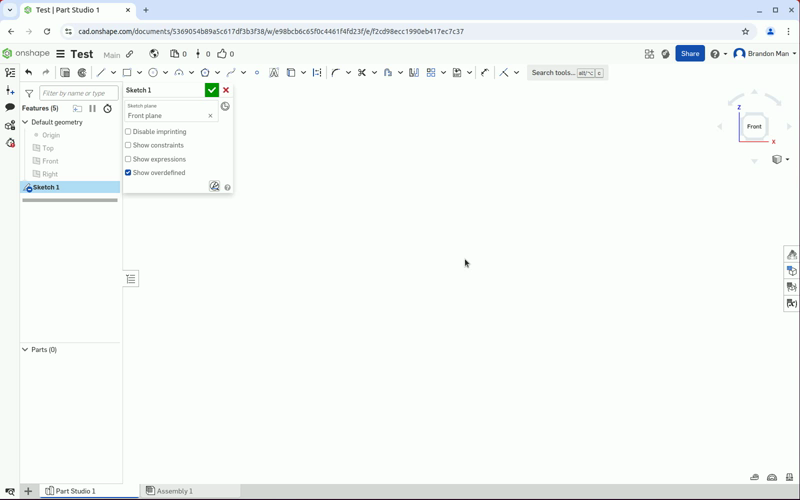
scroll(-6)
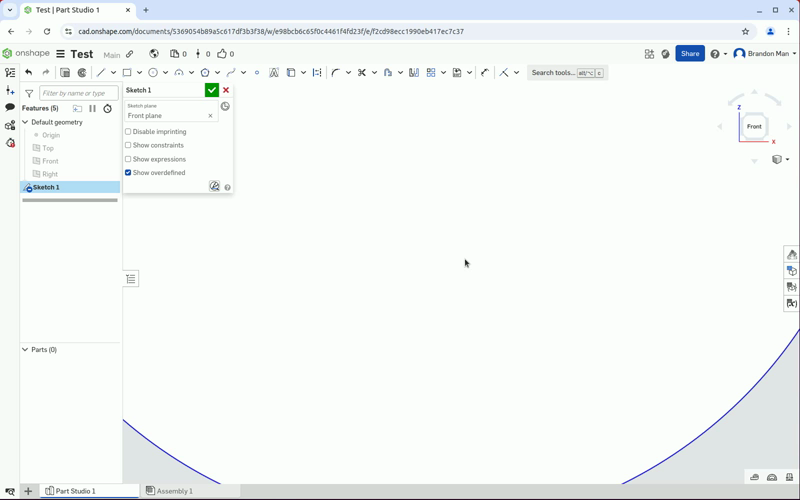
scroll(-6)
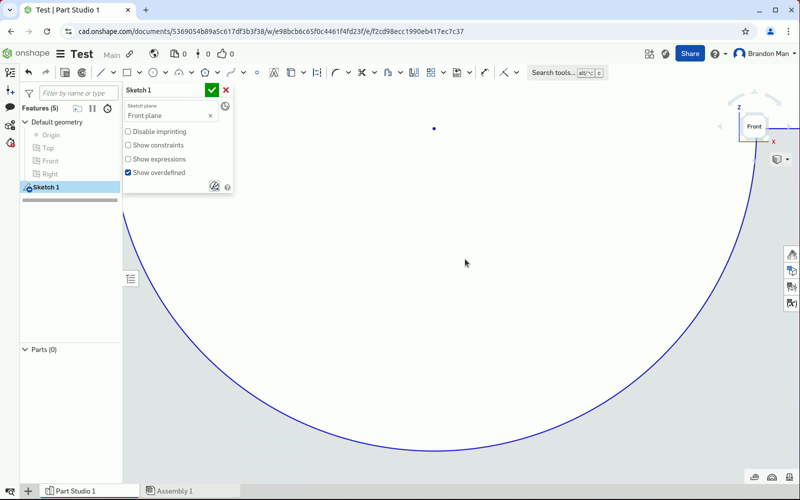
scroll(-6)
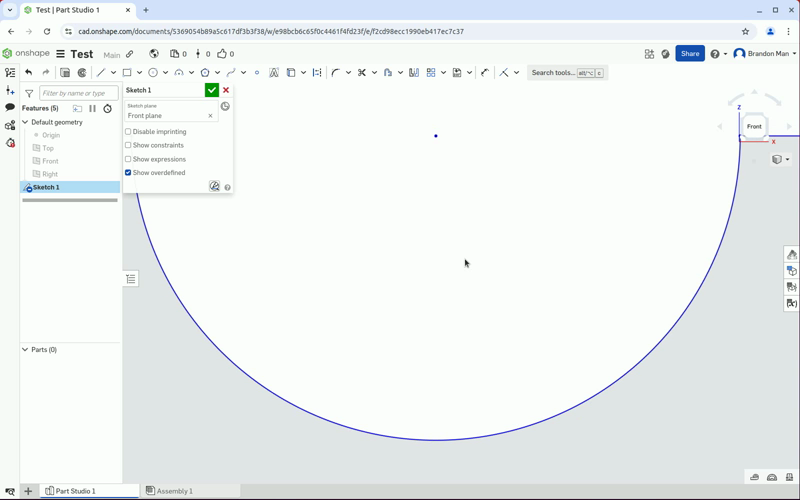
scroll(-6)
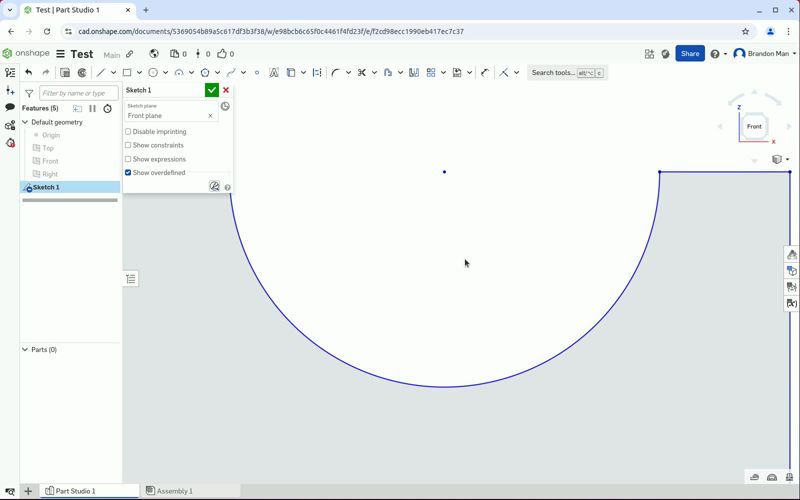
scroll(-6)
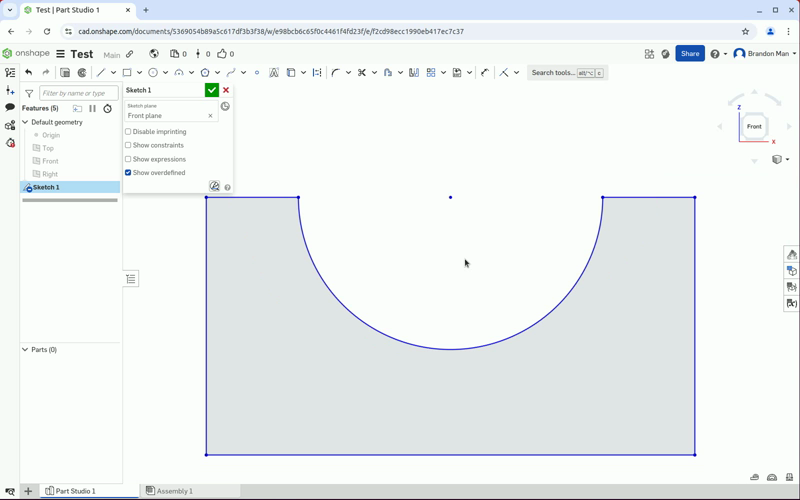
scroll(-6)
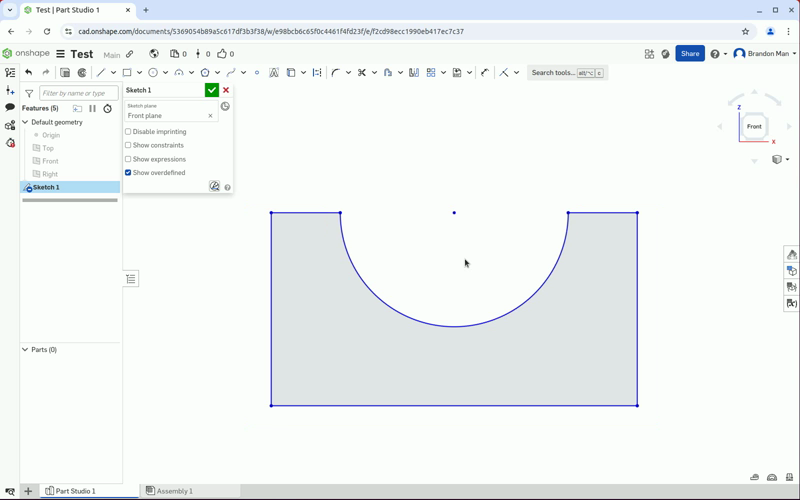
scroll(-6)
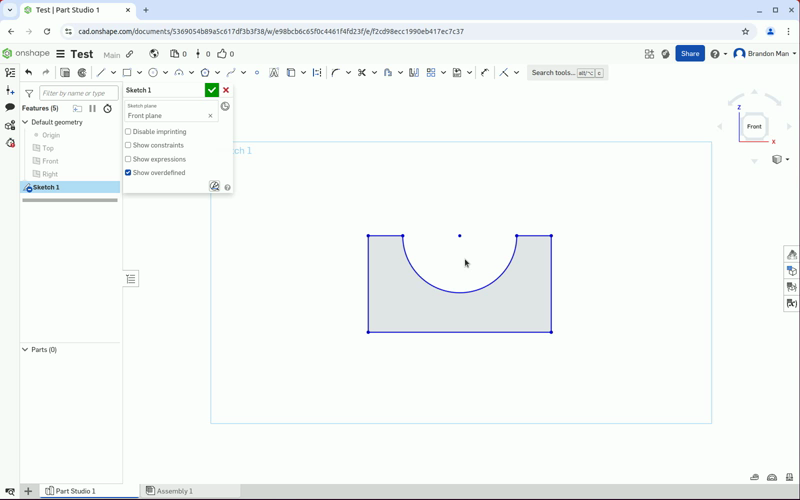
mouse_move(73, 352)
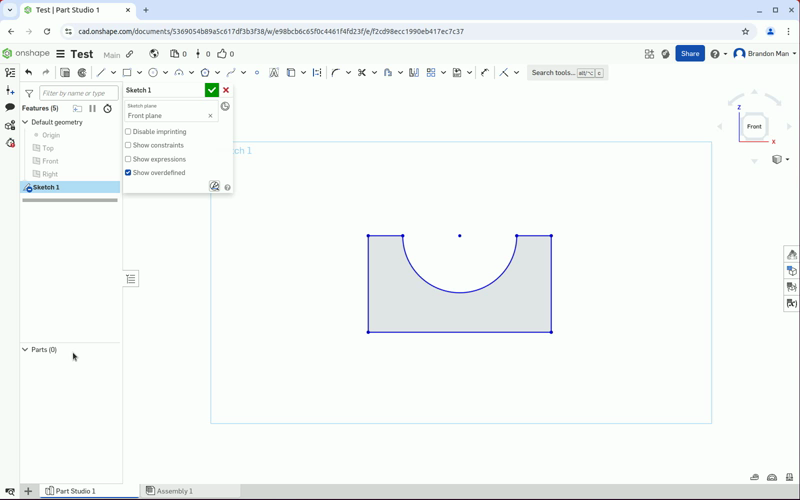
key(shift+y)
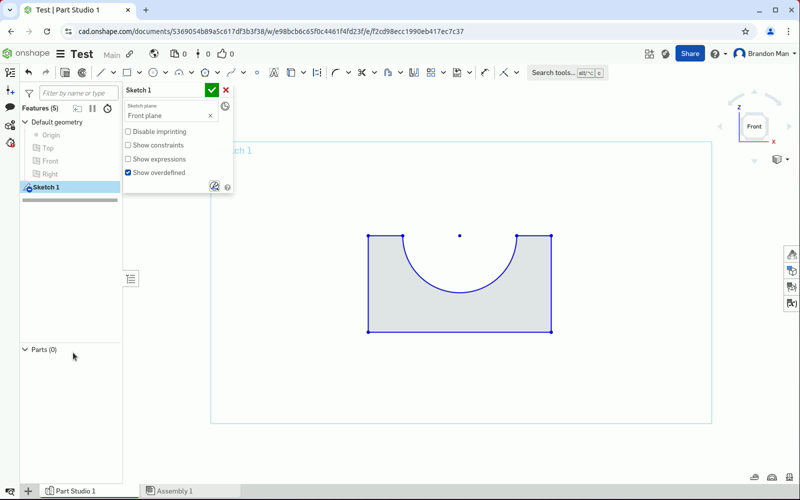
key(shift+e)
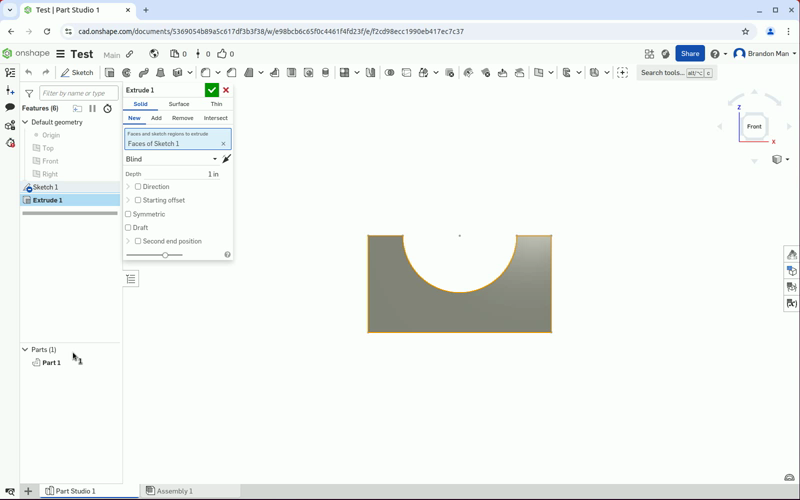
mouse_move(143, 106)
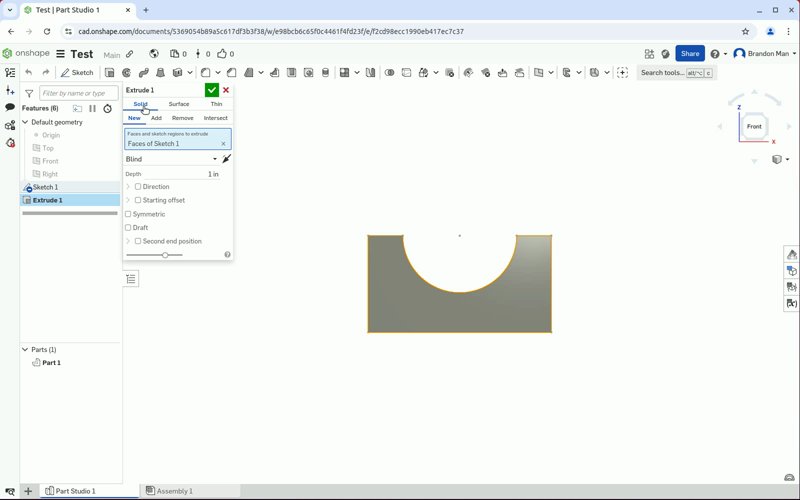
click(143, 106)
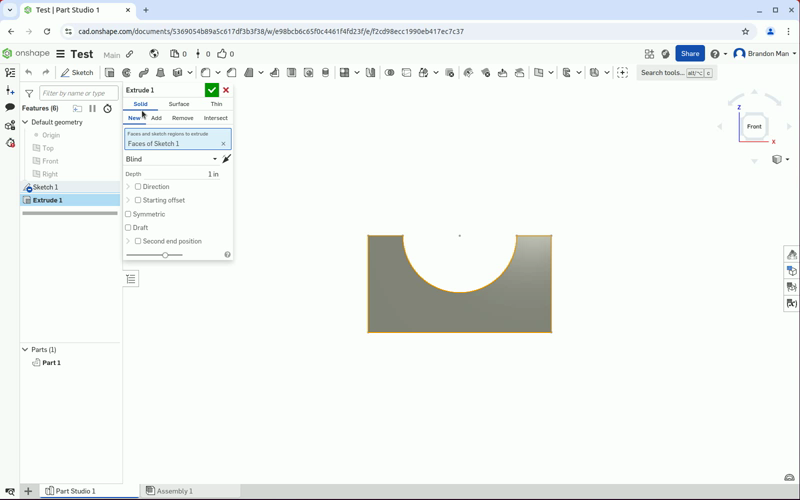
mouse_move(137, 120)
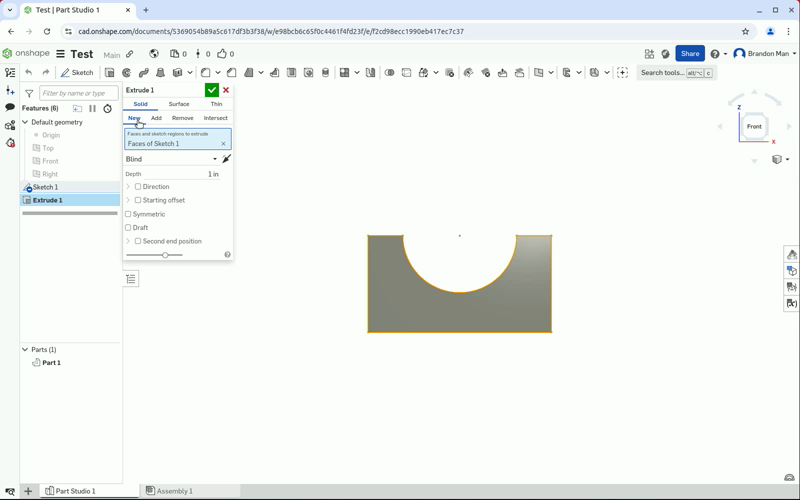
click(137, 120)
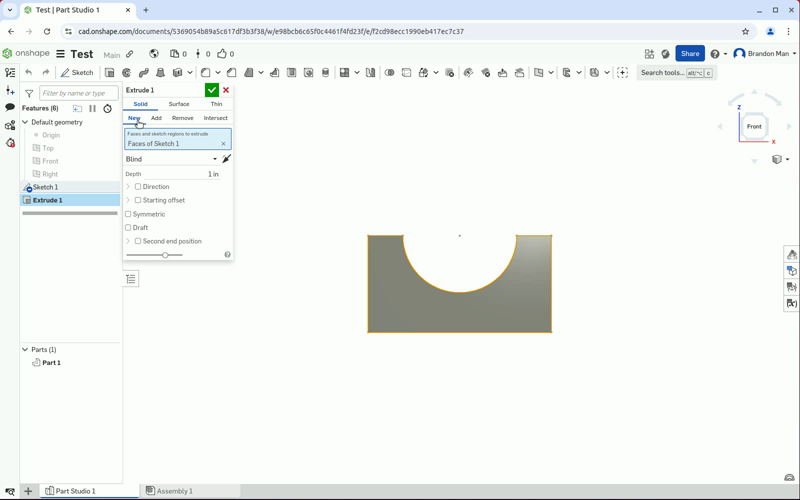
key(tab, 4)
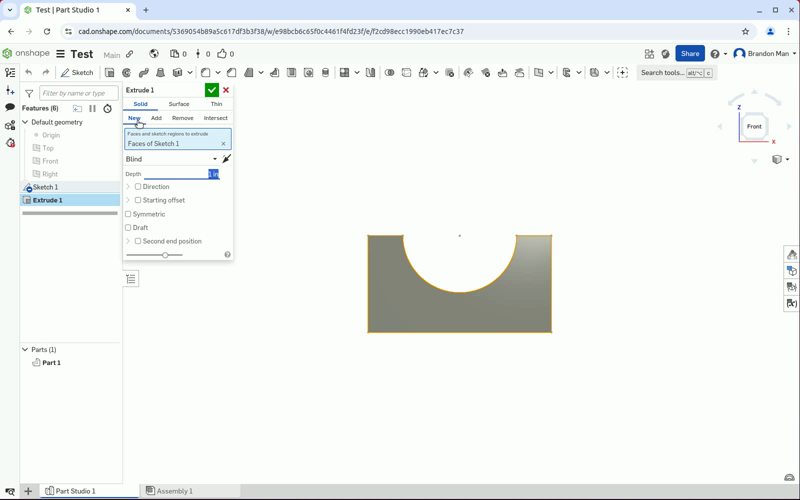
text(18.053)
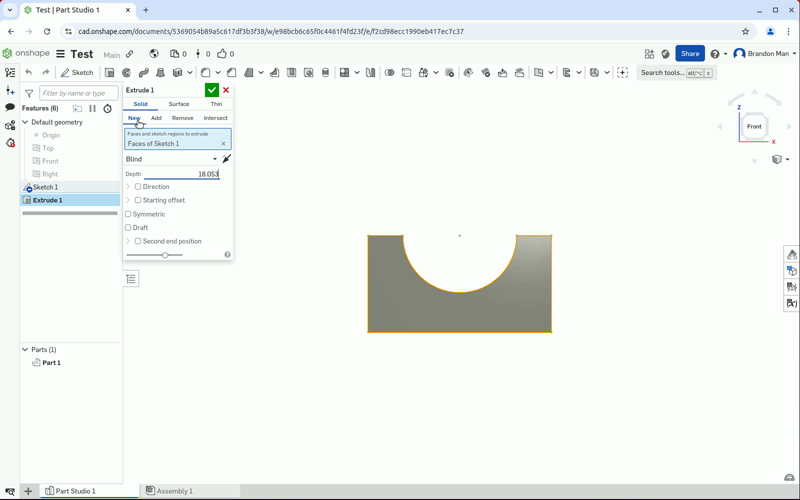
key(enter)
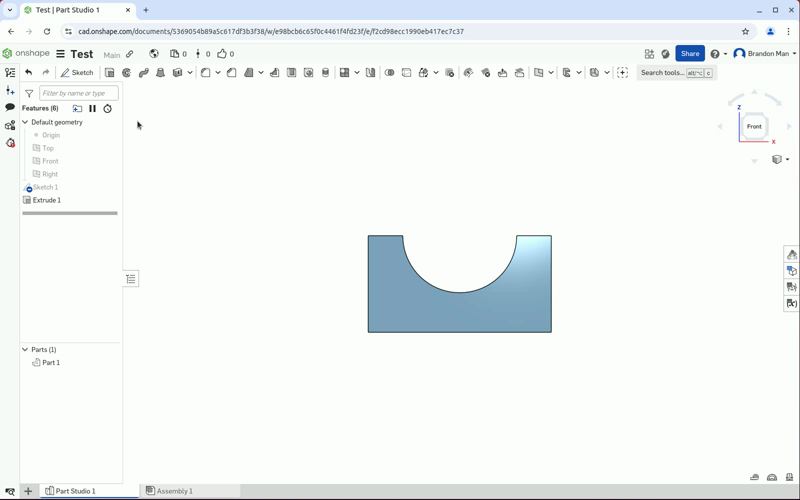
key(shift+h)
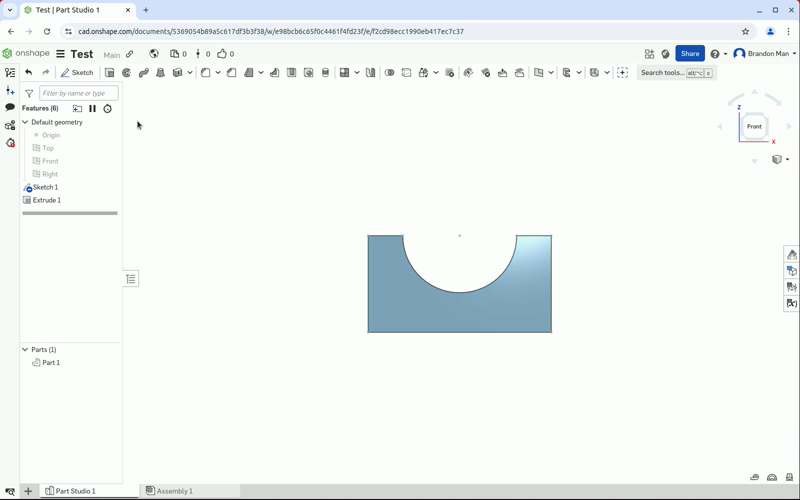
key(shift+h)
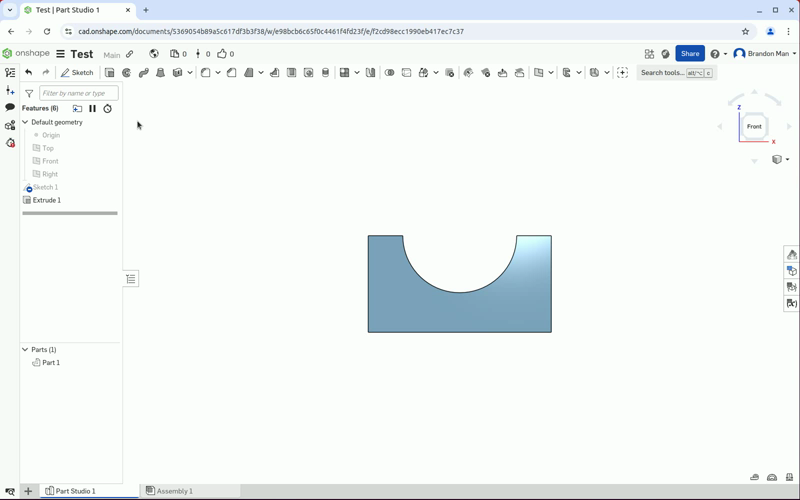
mouse_move(73, 189)
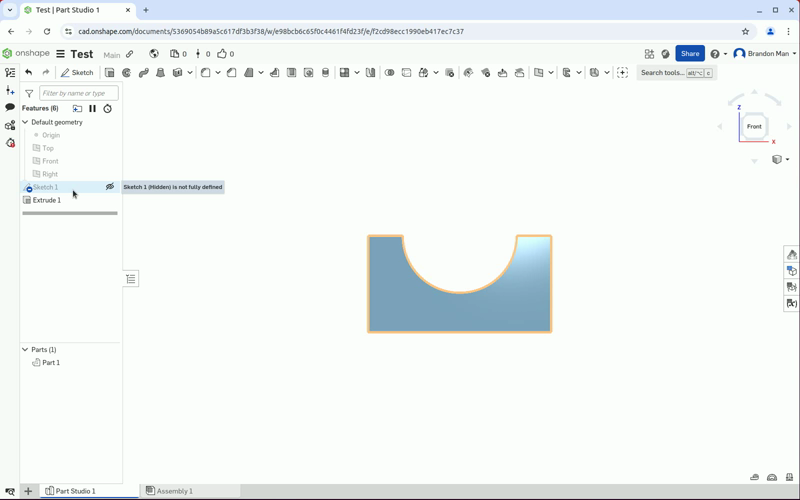
click(73, 189)
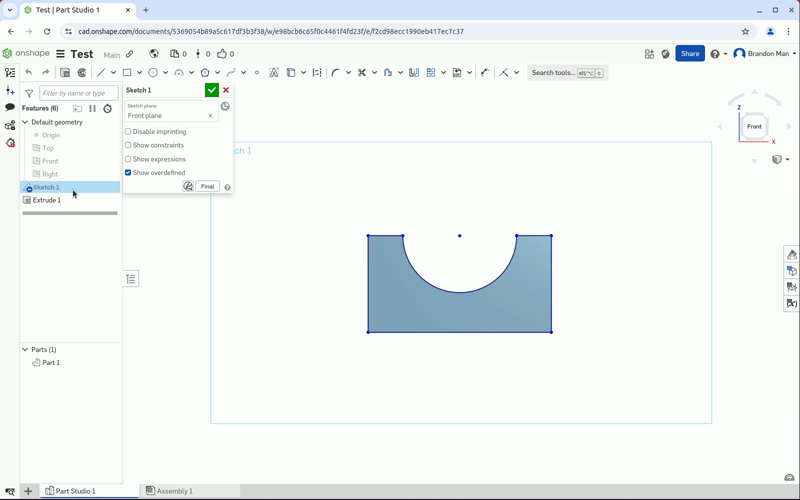
mouse_move(229, 92)
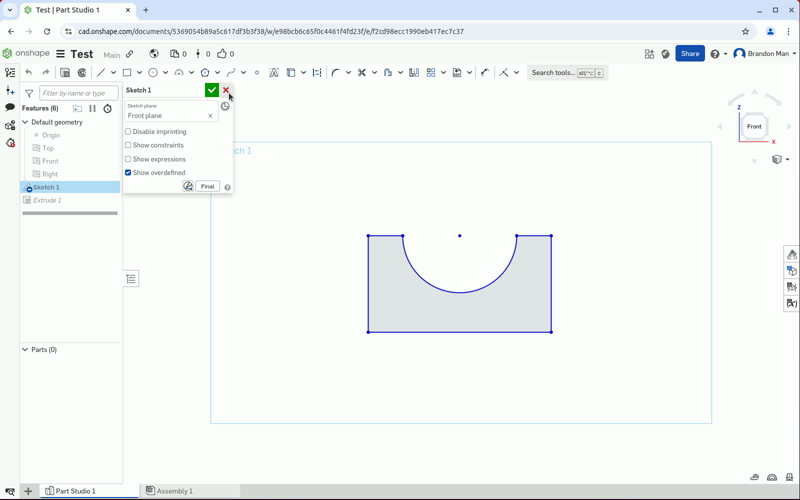
click(229, 92)
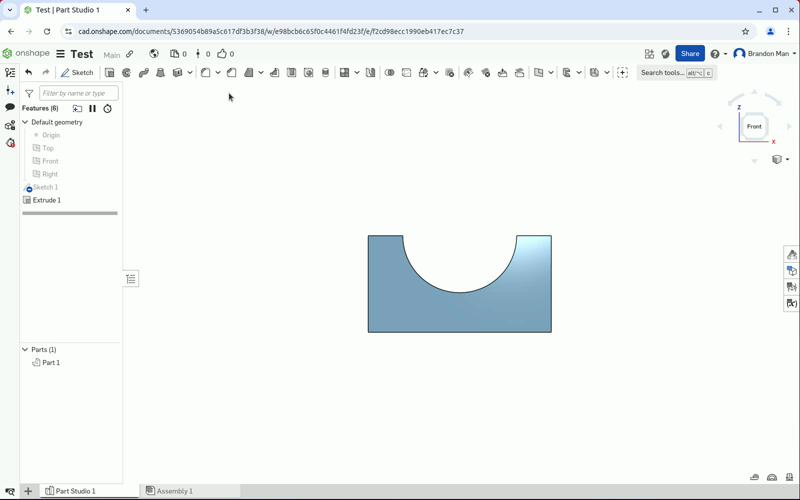
mouse_move(541, 75)
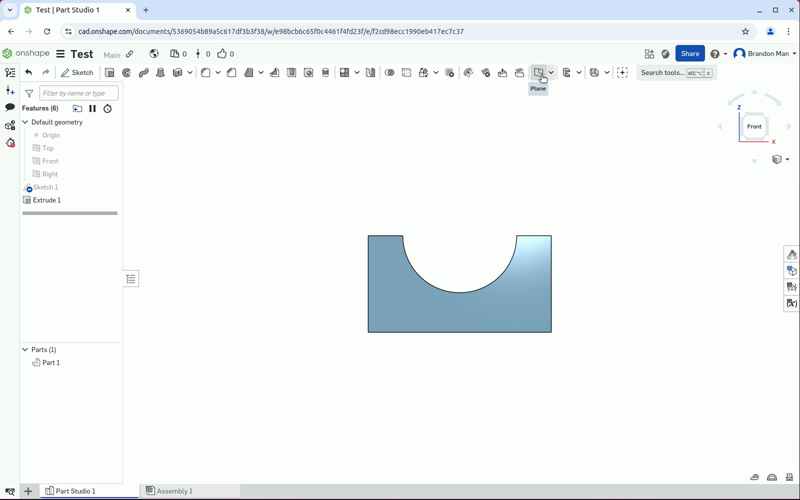
click(541, 75)
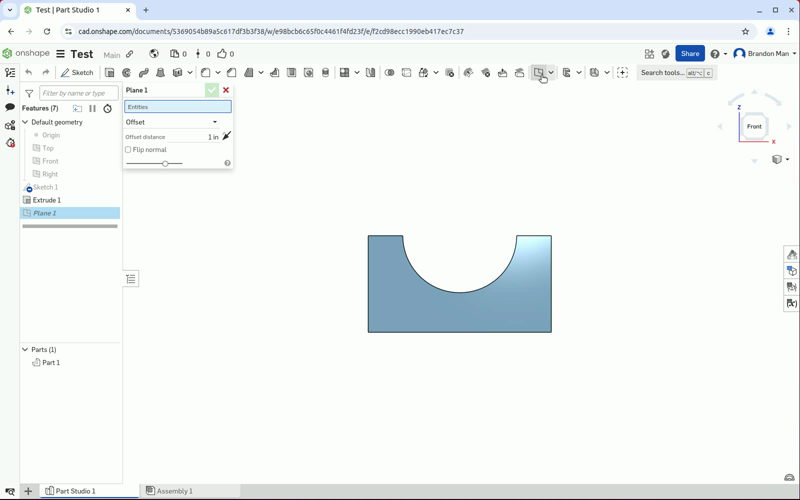
mouse_move(73, 163)
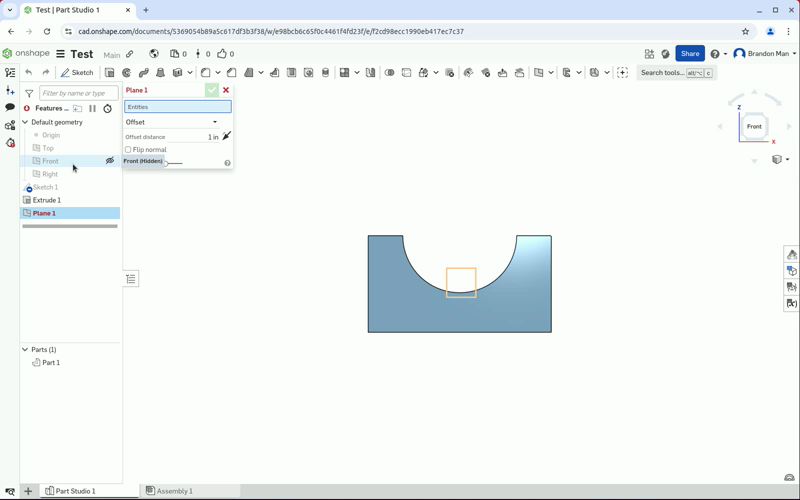
click(73, 163)
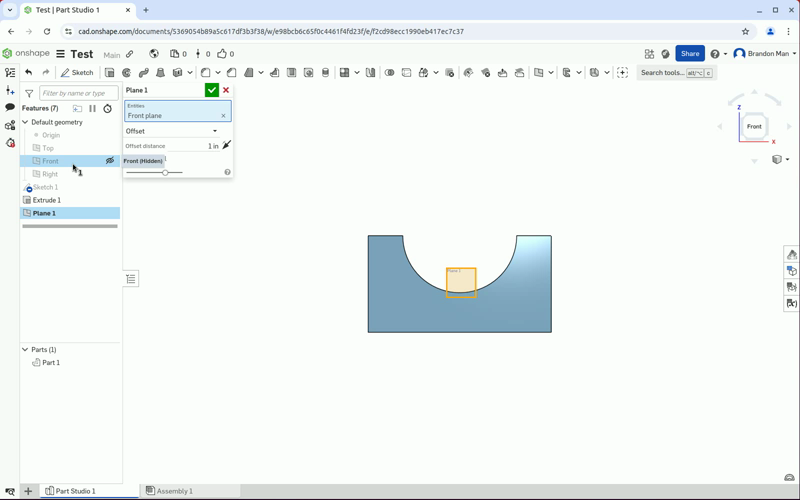
key(tab, 2)
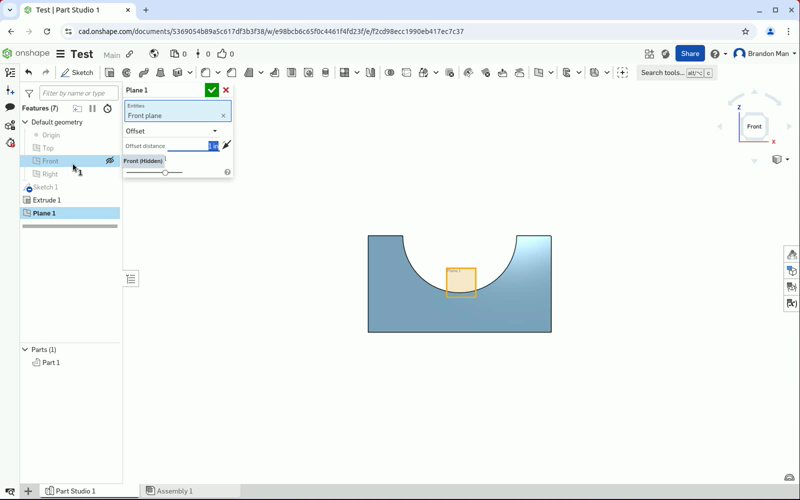
text(18.055)
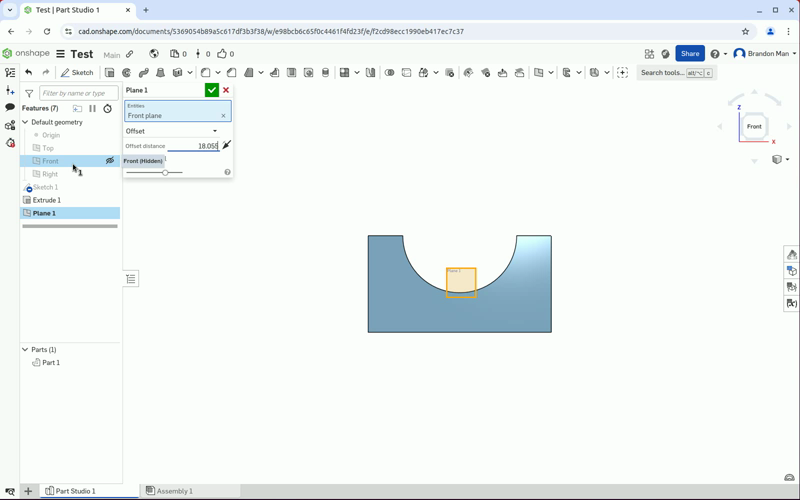
key(enter, 2)
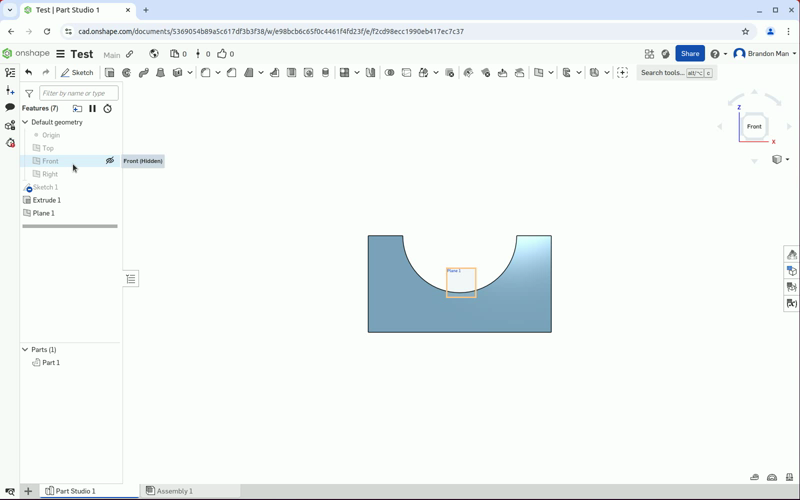
key(shift+s)
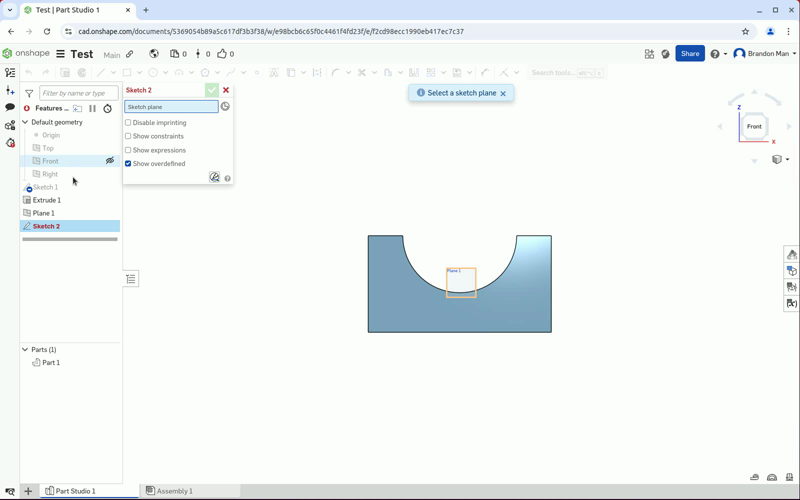
mouse_move(73, 215)
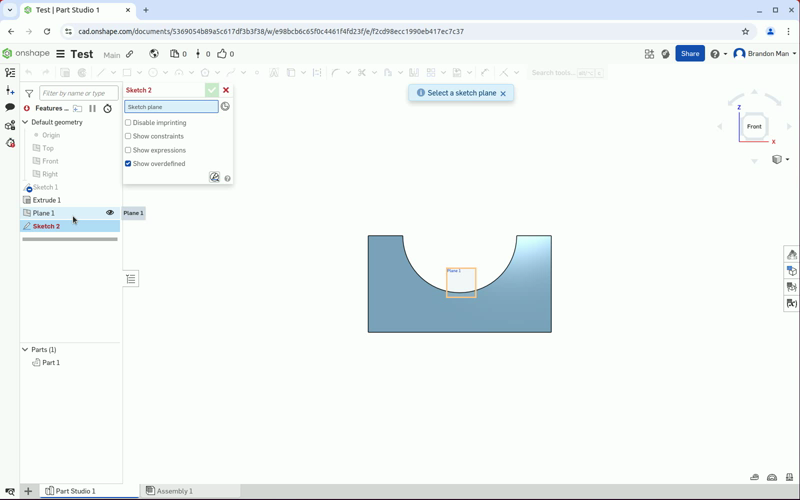
click(73, 215)
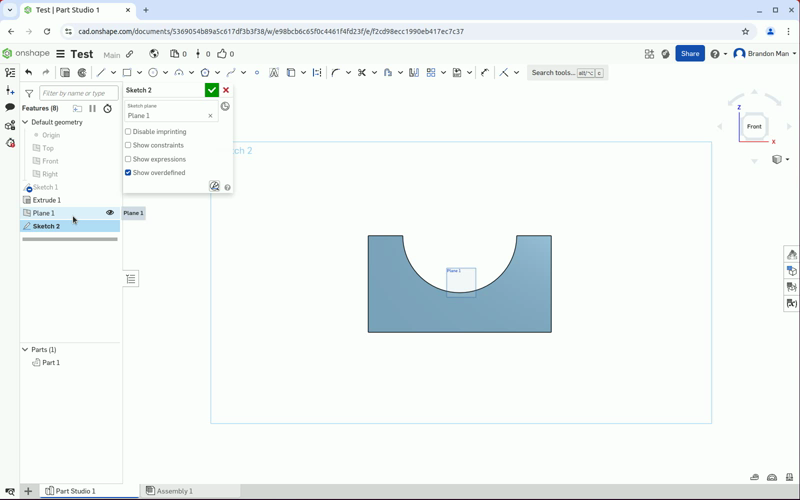
mouse_move(73, 352)
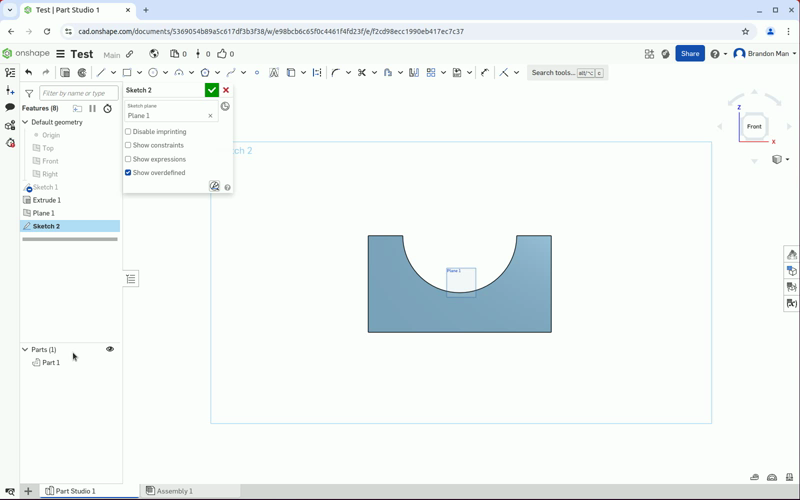
key(y)
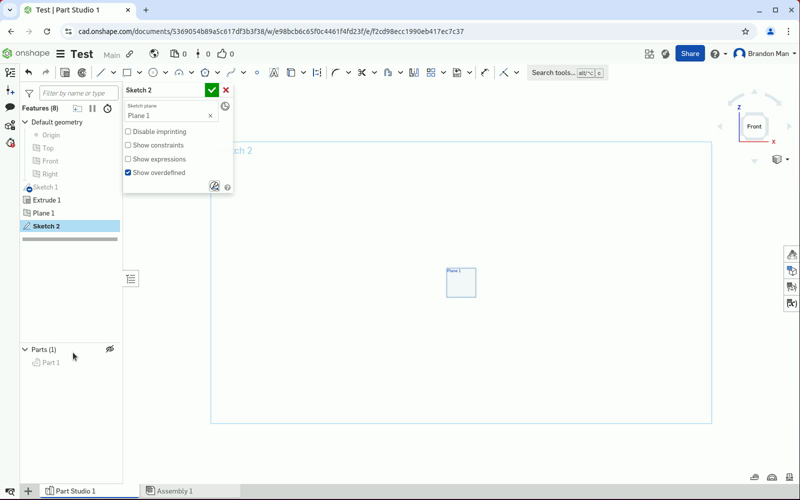
key(a)
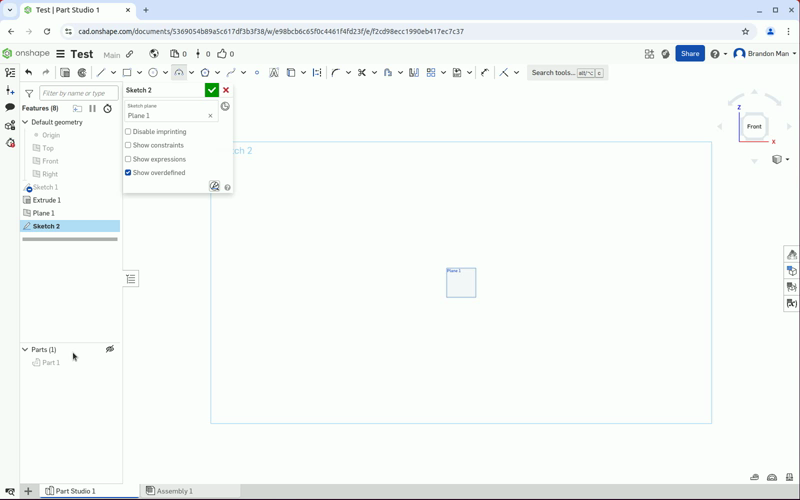
key_down(shift)
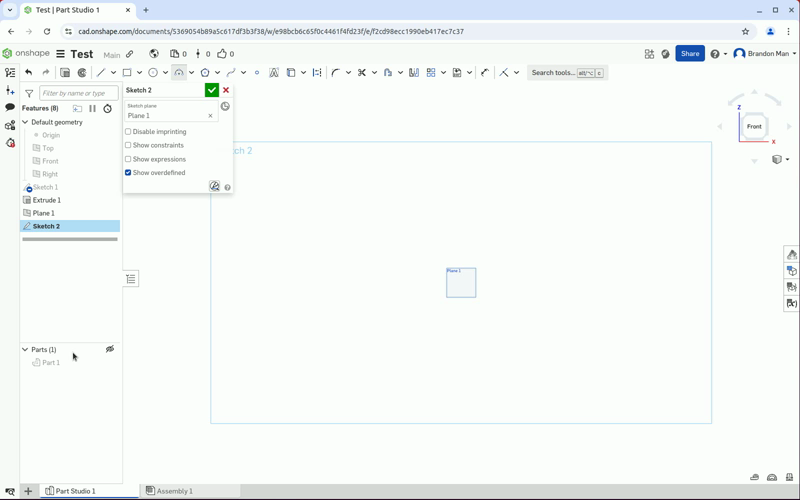
mouse_move(403, 233)
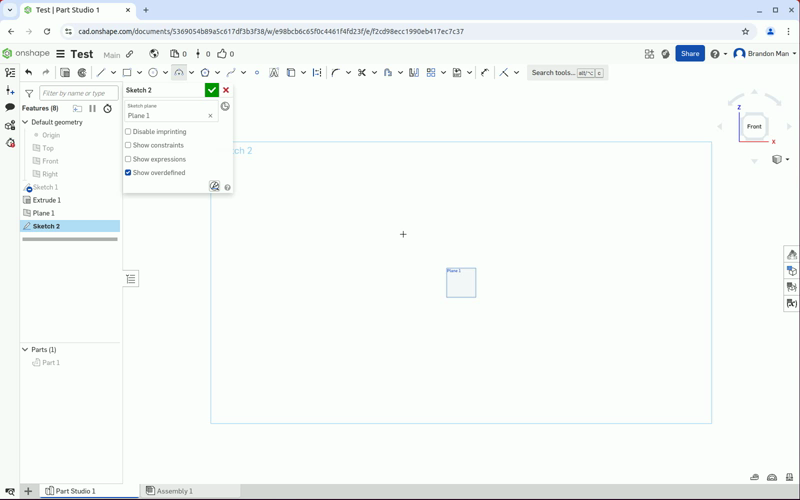
click(403, 233)
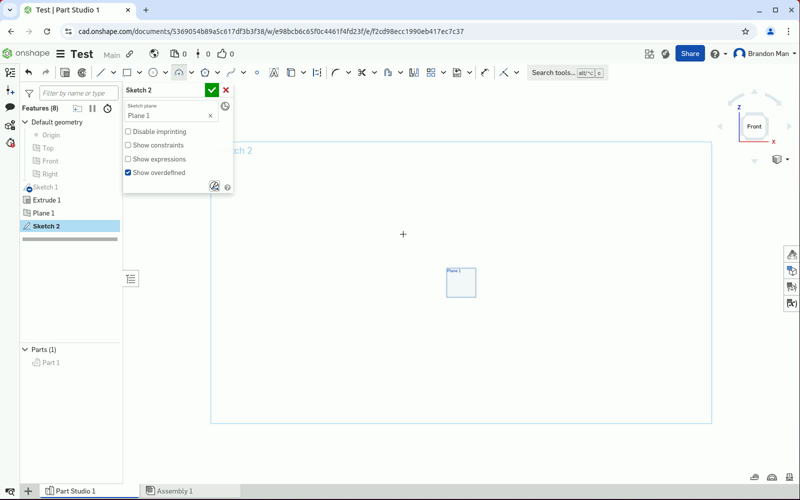
key_up(shift)
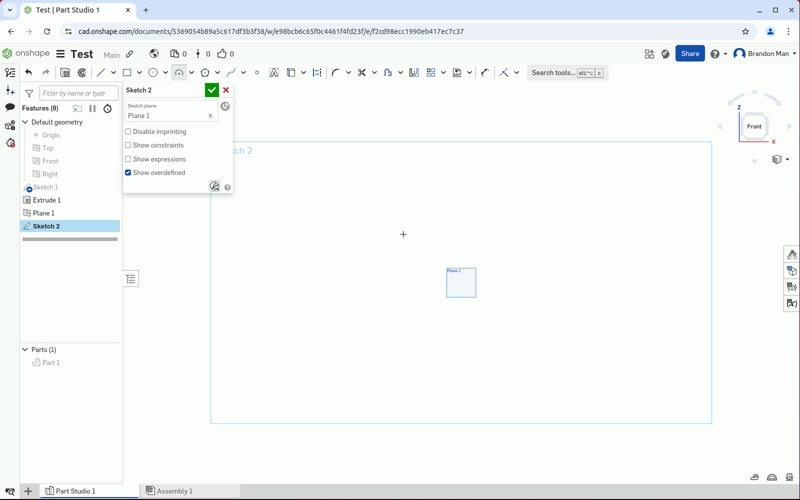
key_down(shift)
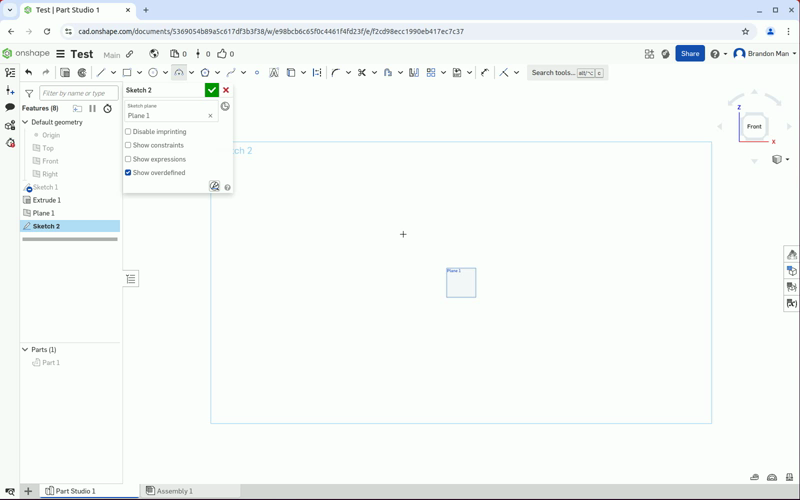
mouse_move(518, 233)
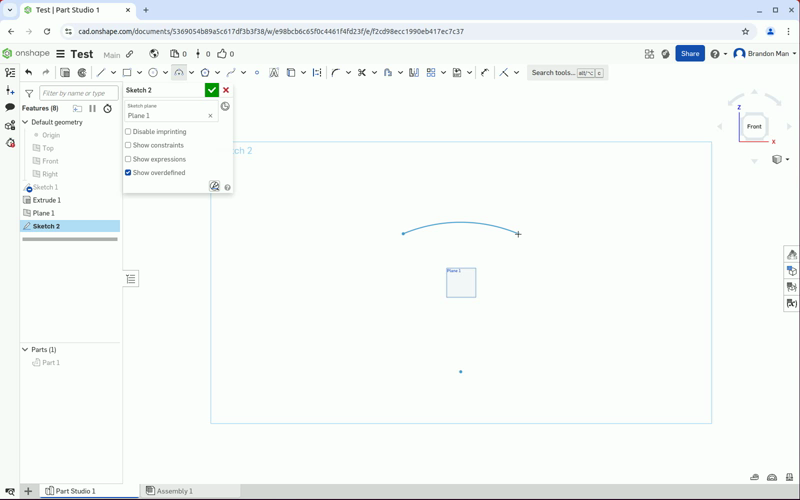
click(518, 233)
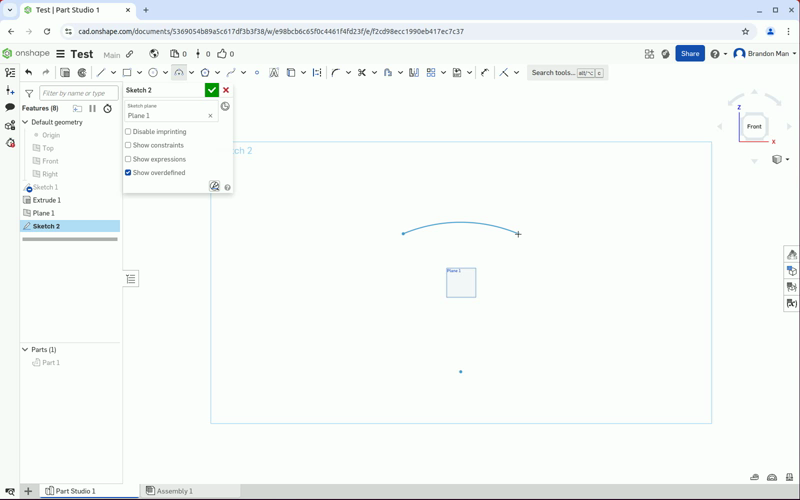
mouse_move(460, 291)
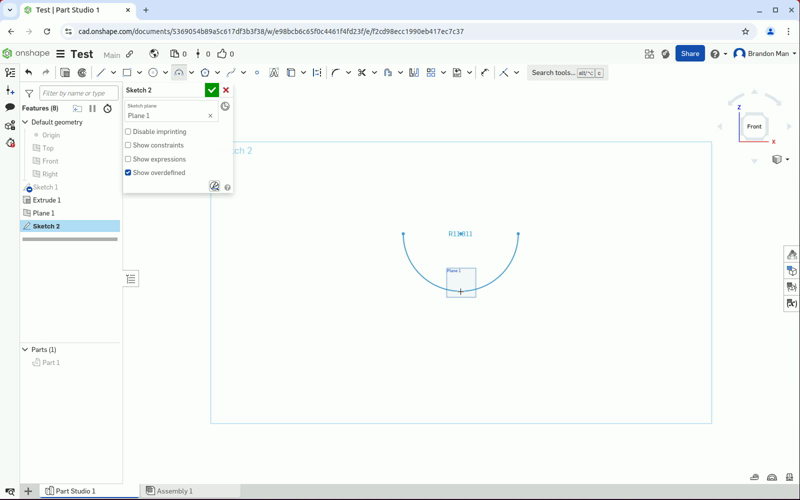
click(460, 291)
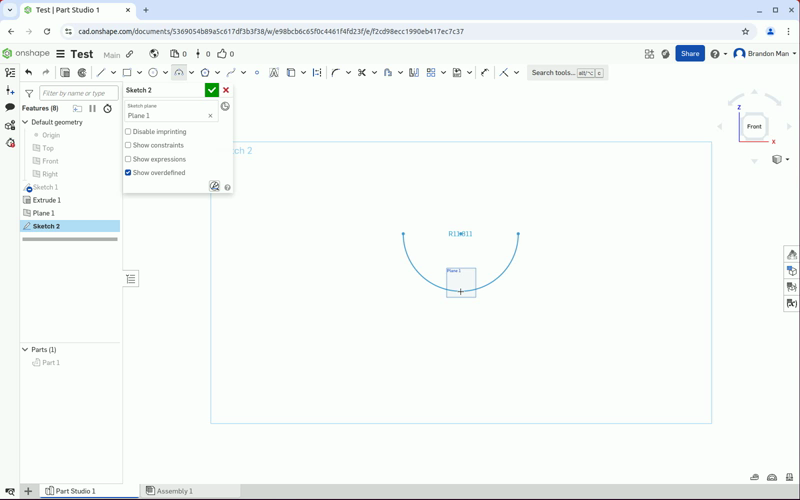
key_up(shift)
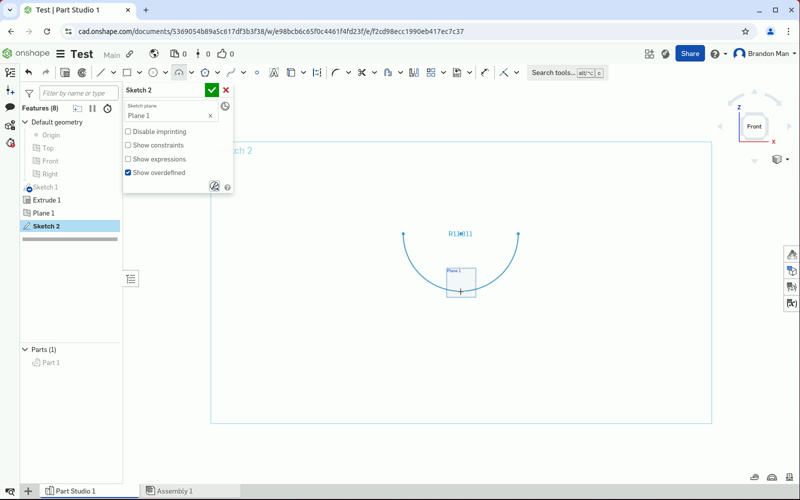
key(esc)
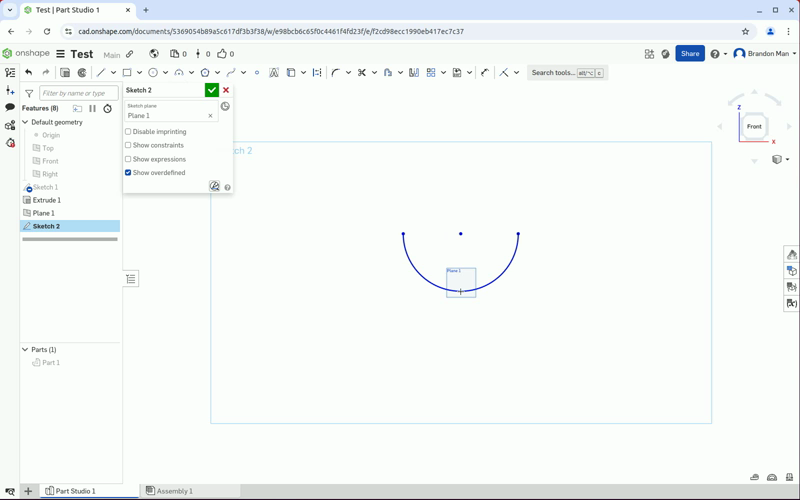
key(l)
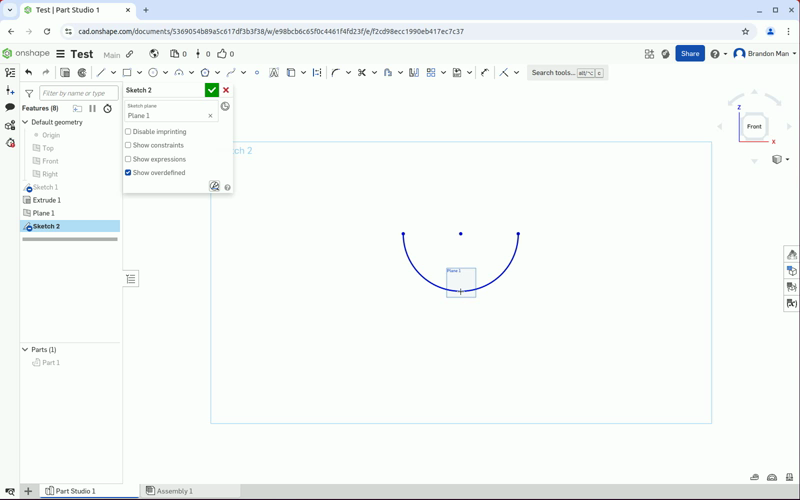
mouse_move(518, 233)
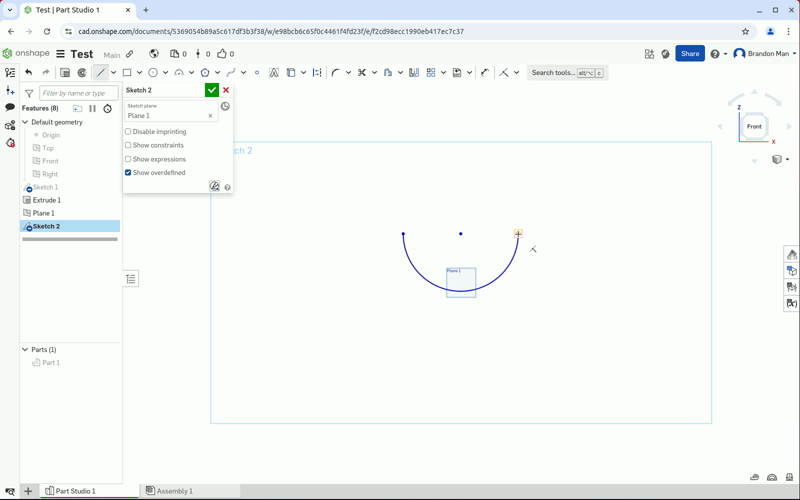
click(518, 233)
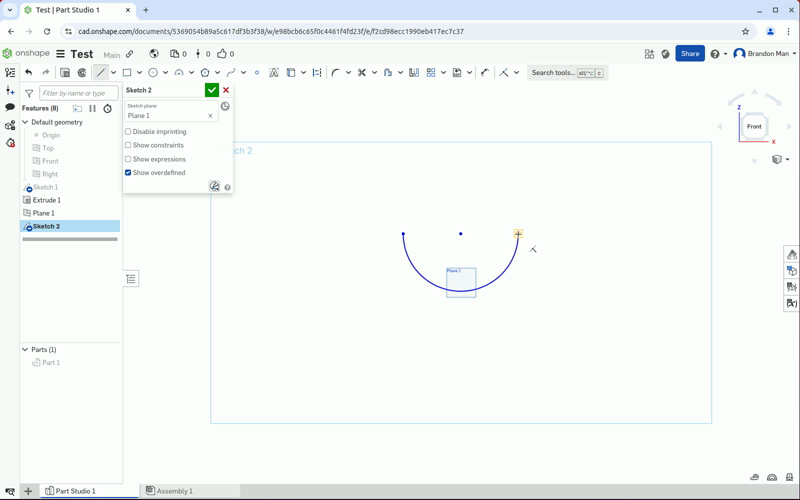
key_down(shift)
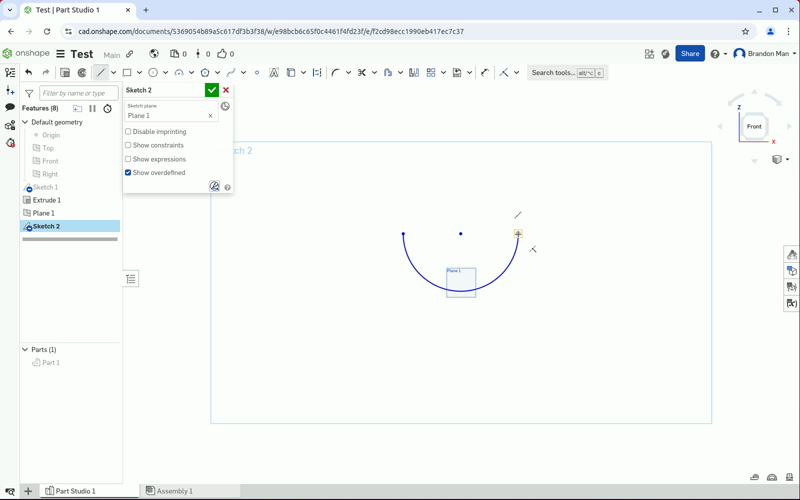
mouse_move(548, 233)
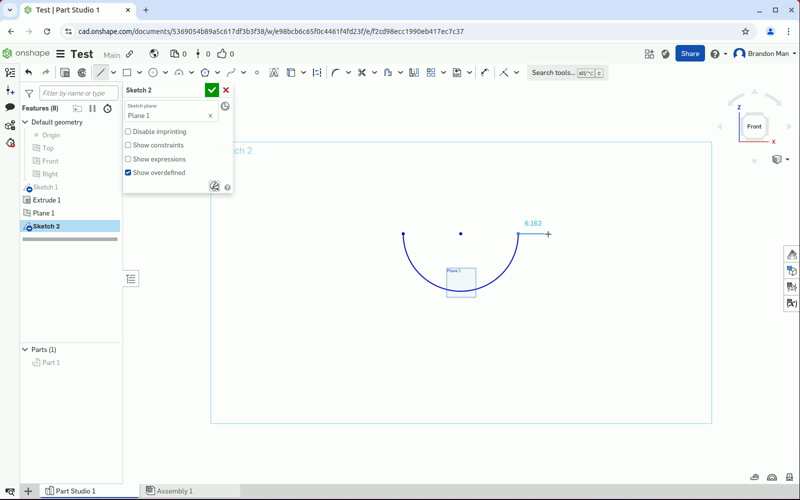
mouse_move(498, 233)
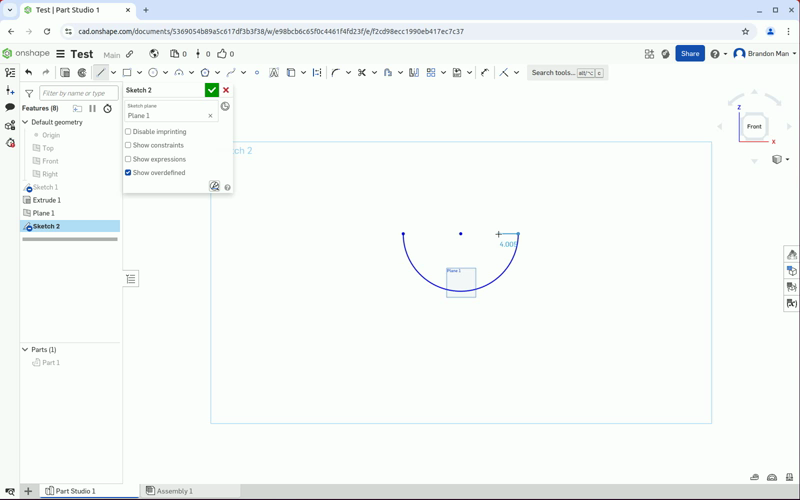
click(498, 233)
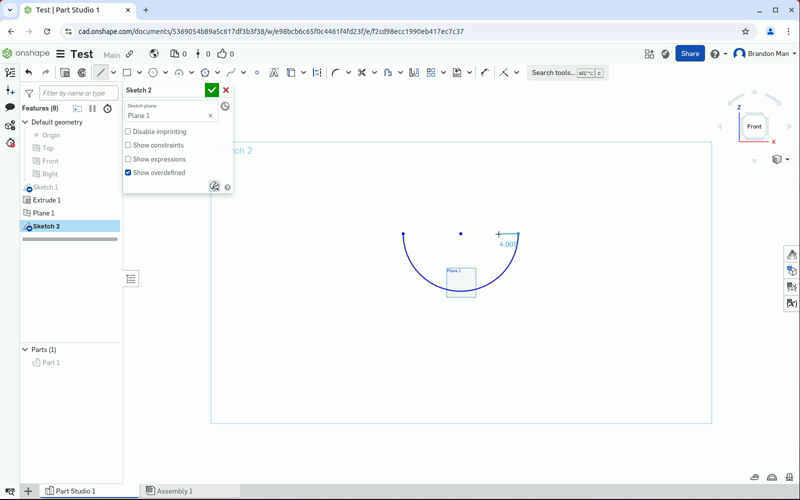
key_up(shift)
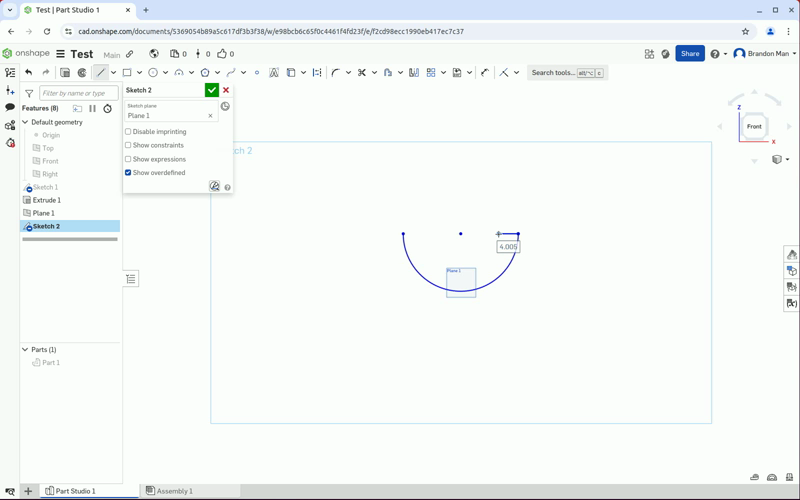
key(esc)
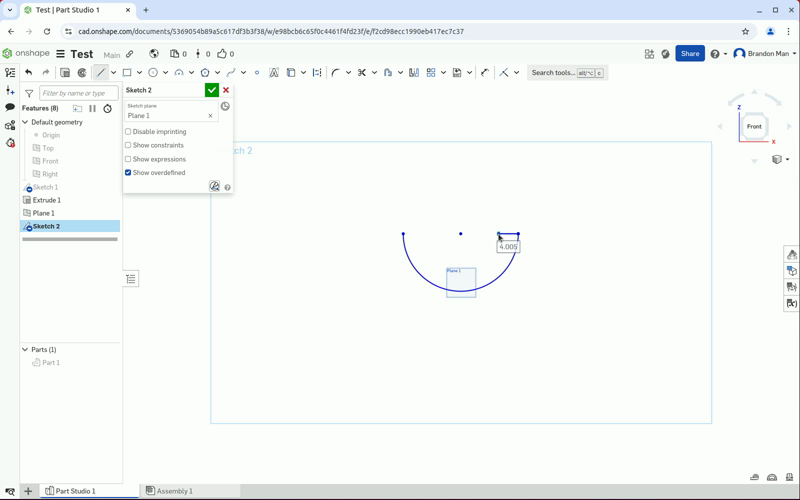
key(a)
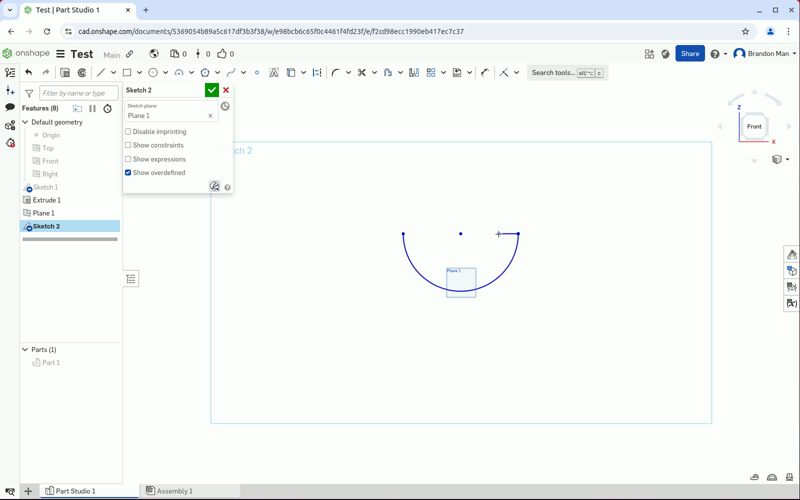
mouse_move(498, 233)
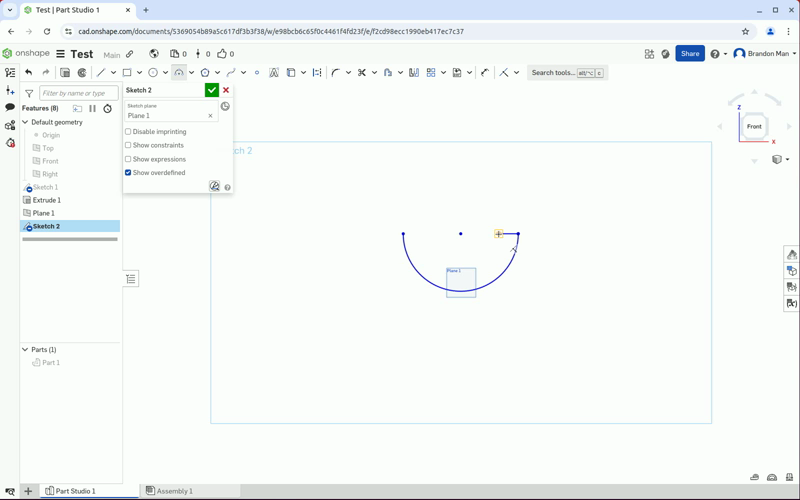
click(498, 233)
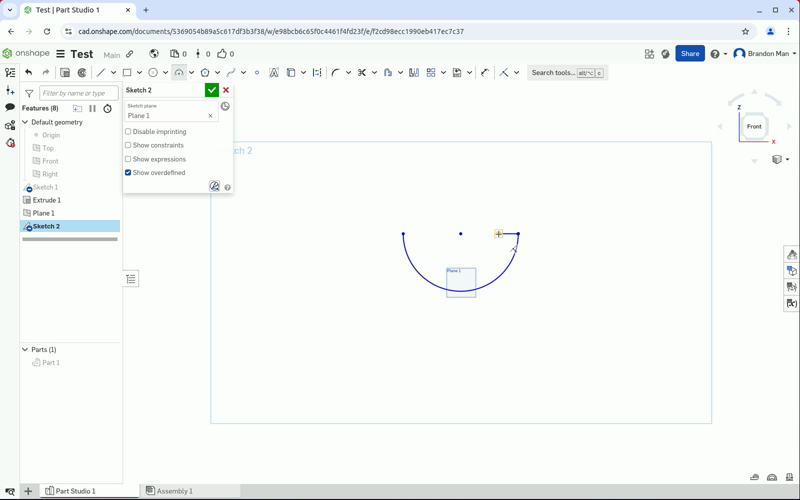
key_down(shift)
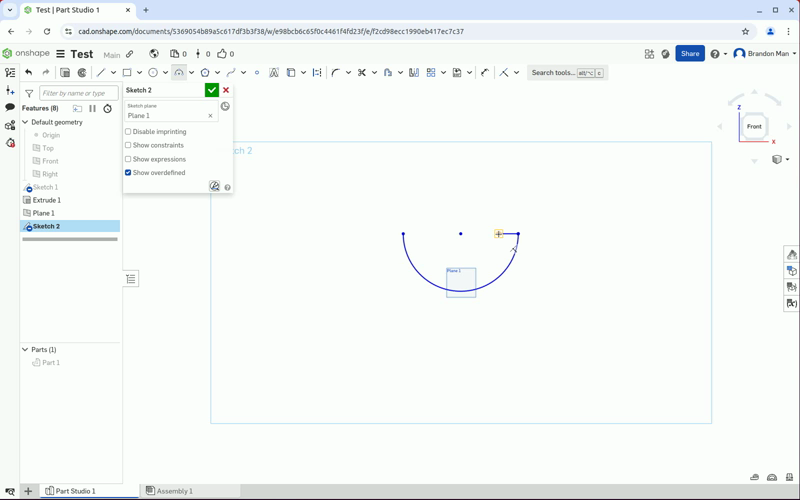
mouse_move(422, 233)
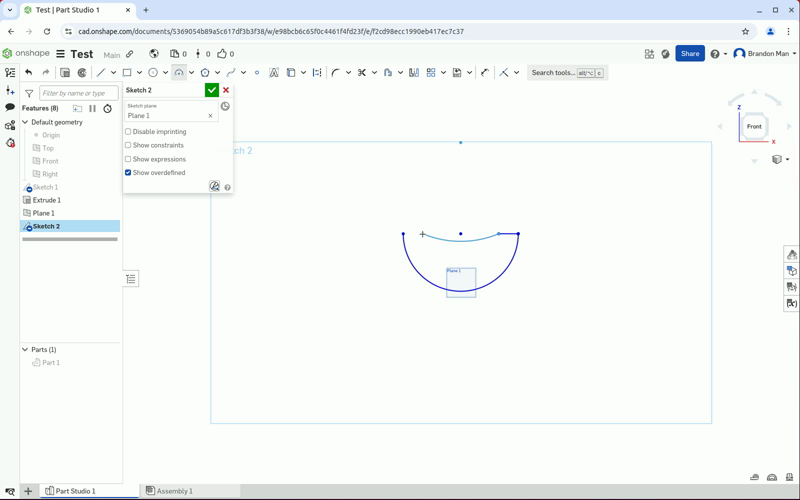
click(422, 233)
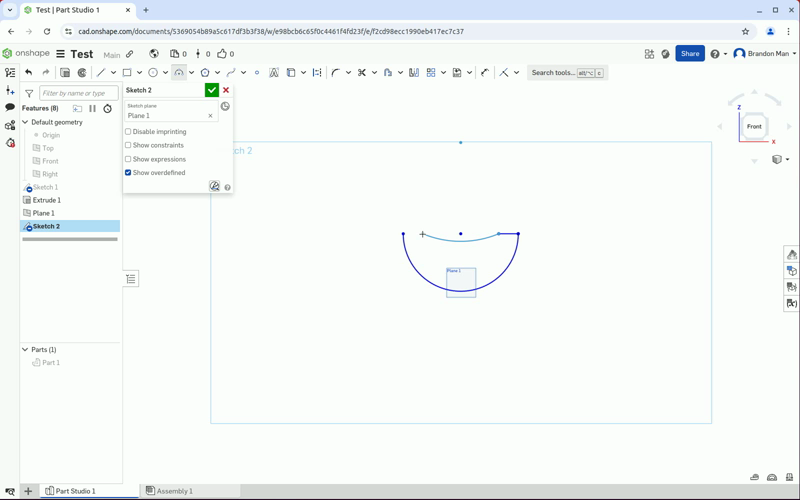
mouse_move(460, 271)
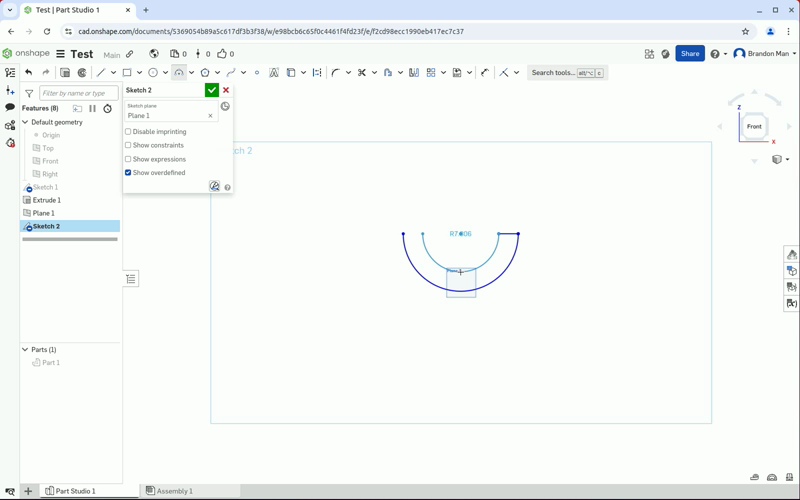
click(460, 271)
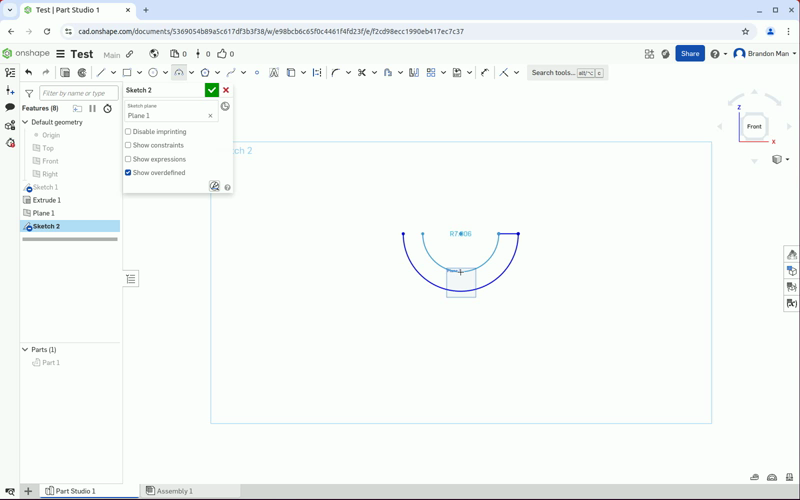
key_up(shift)
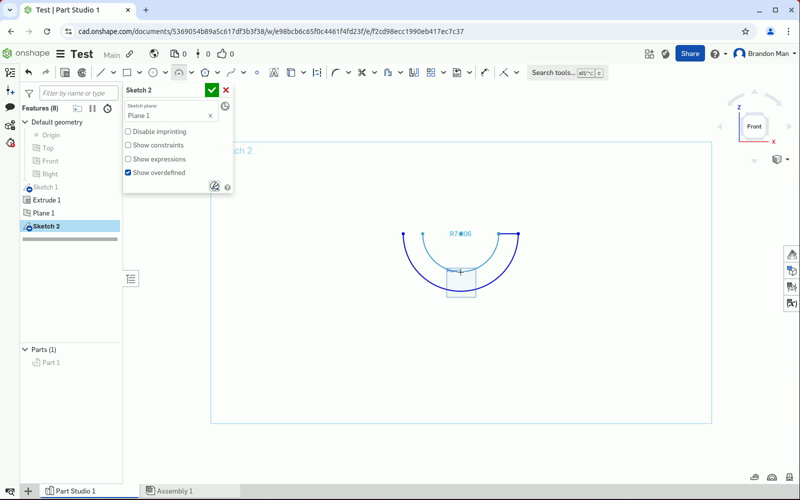
key(esc)
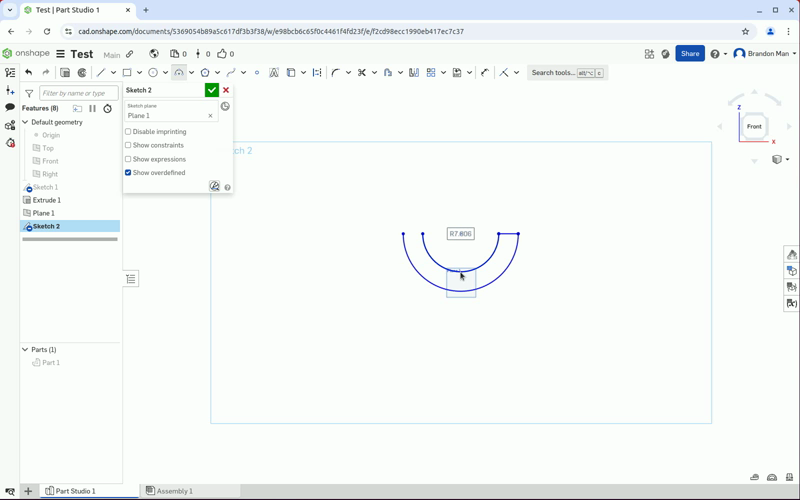
key(l)
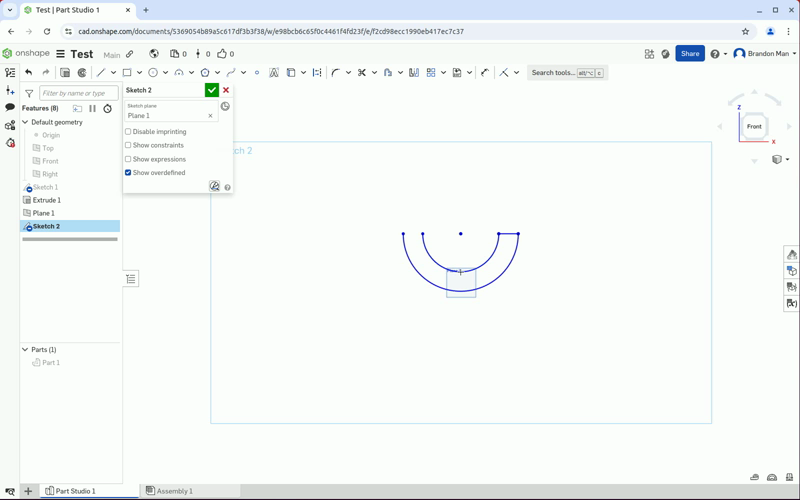
mouse_move(422, 233)
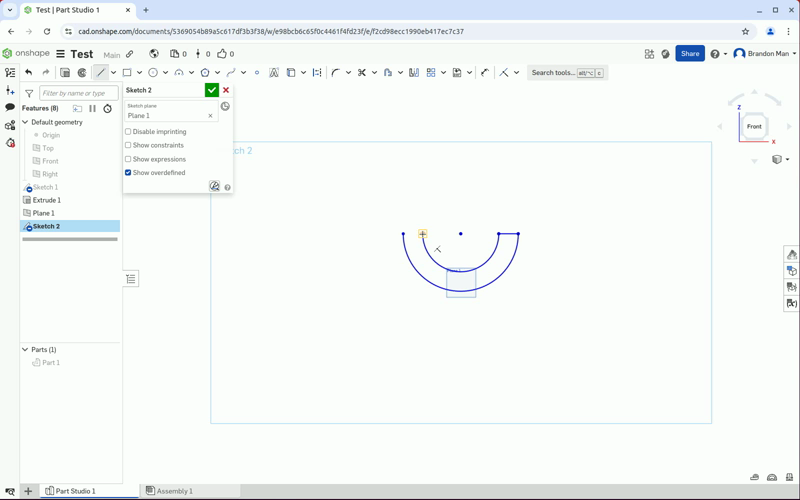
click(422, 233)
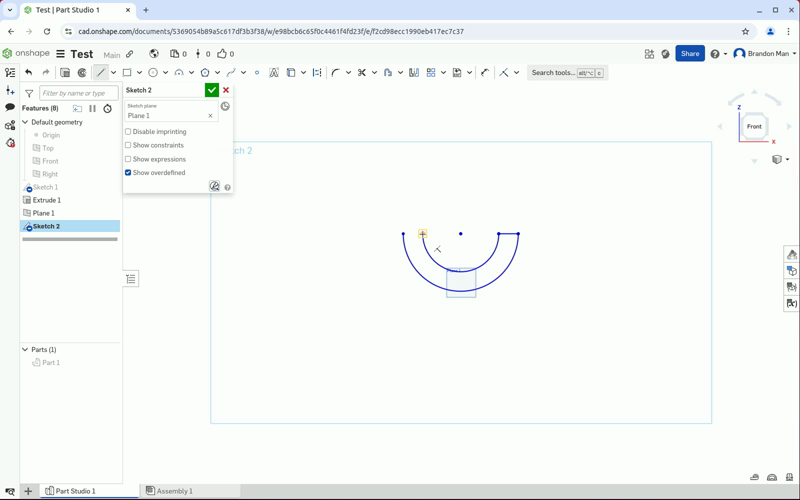
mouse_move(452, 233)
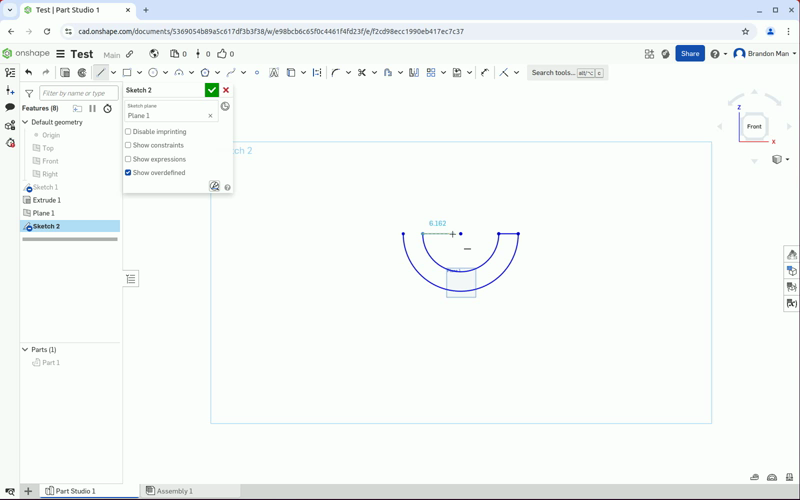
key_down(shift)
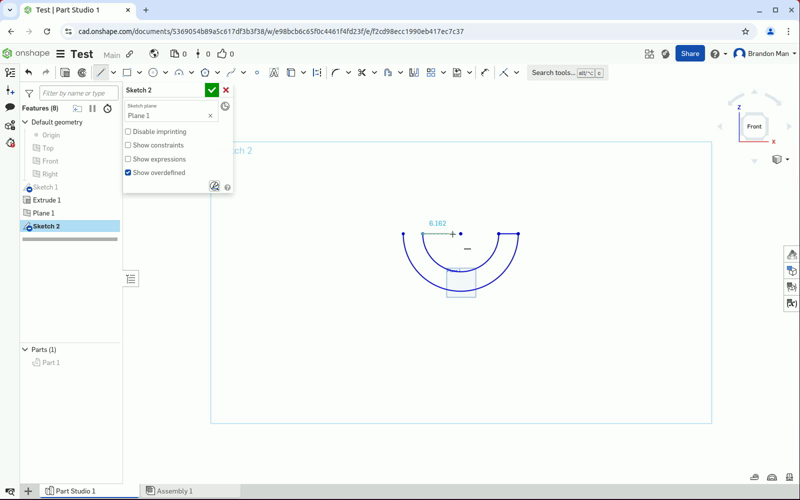
mouse_move(403, 233)
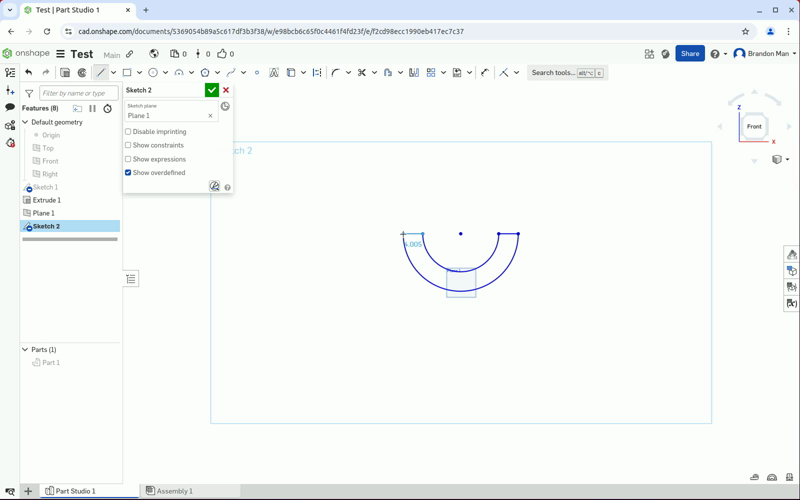
key_up(shift)
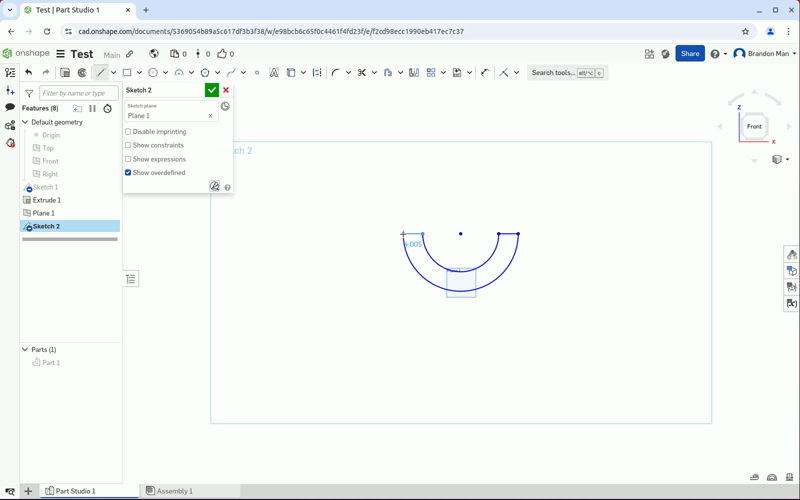
click(403, 233)
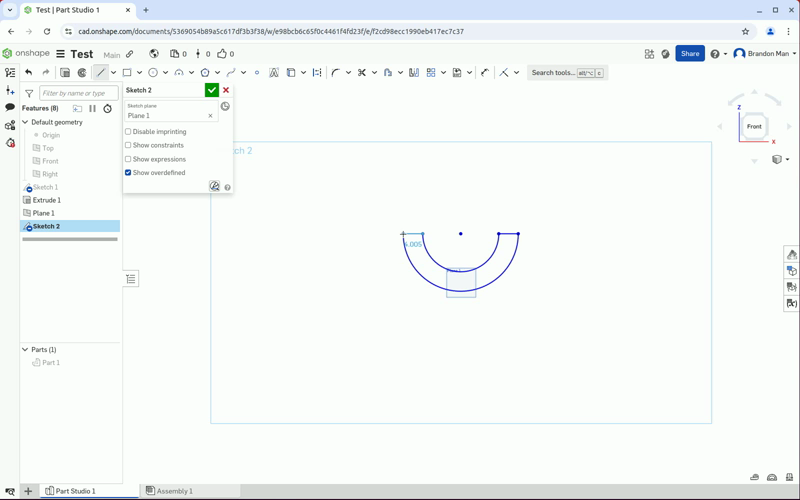
key(esc)
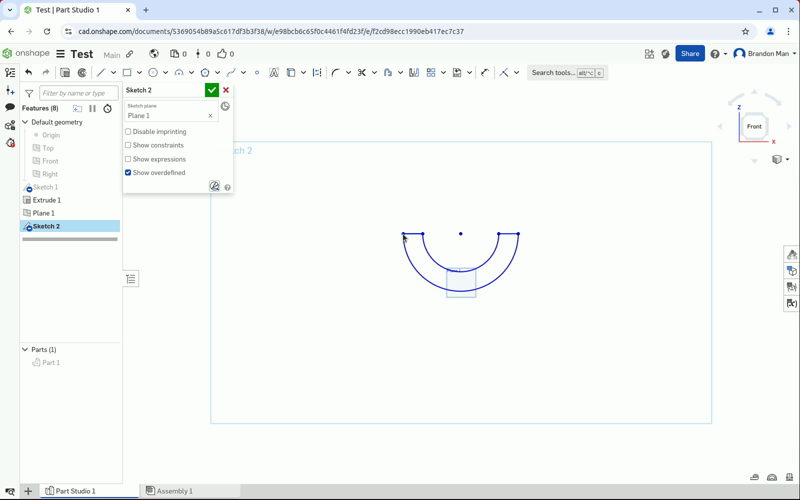
mouse_move(476, 270)
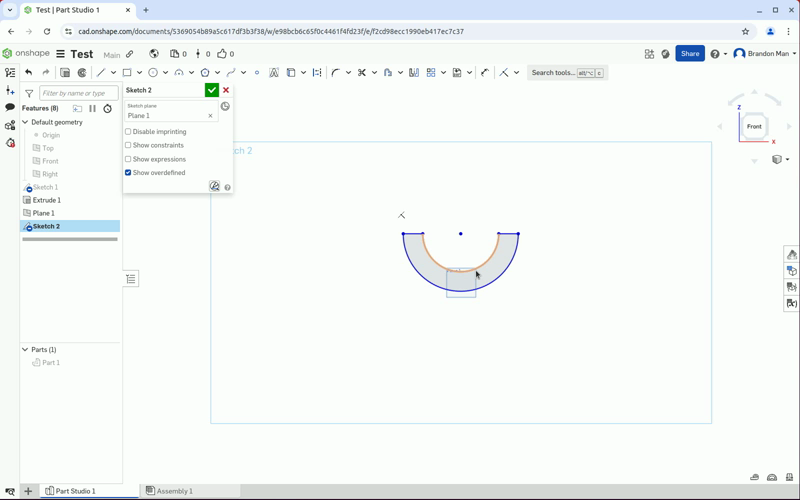
scroll(6)
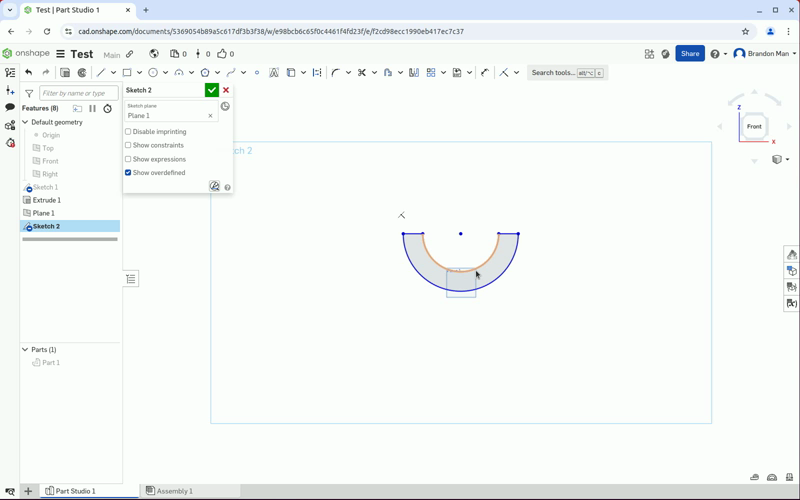
scroll(6)
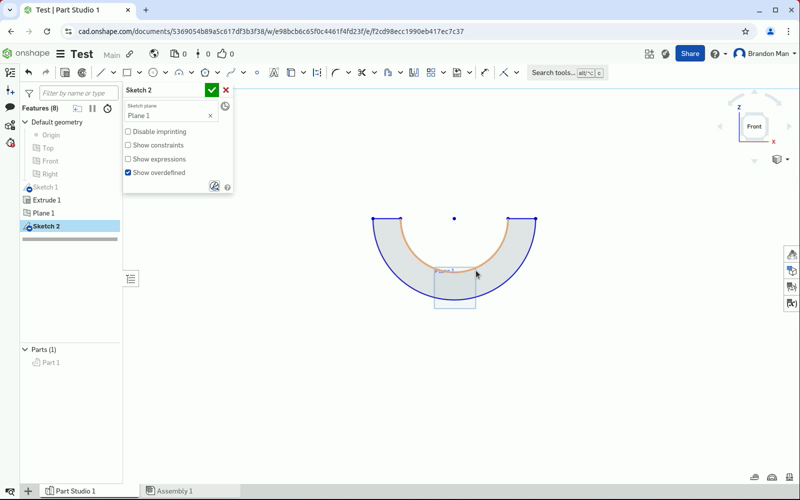
scroll(6)
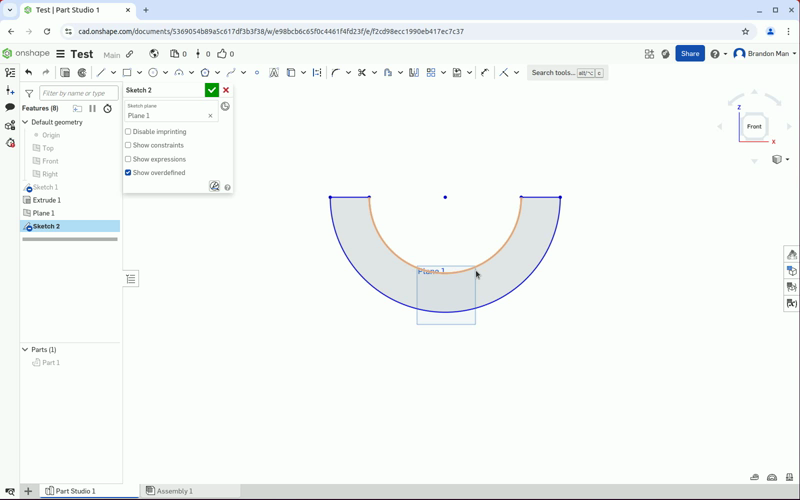
scroll(6)
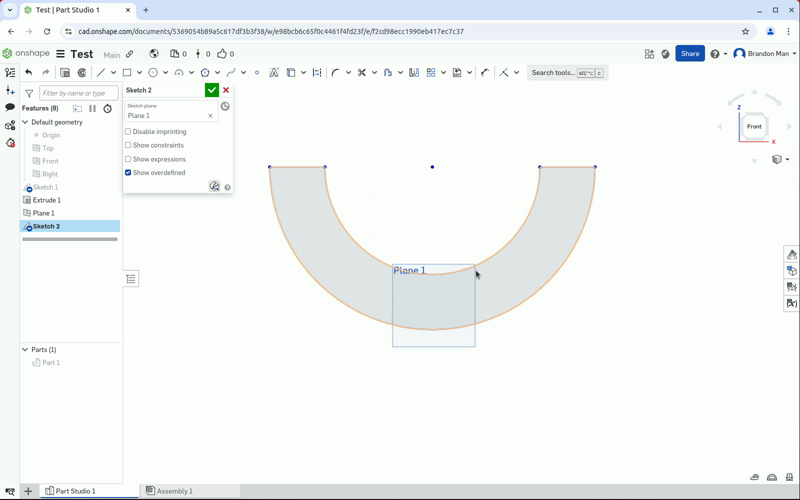
scroll(6)
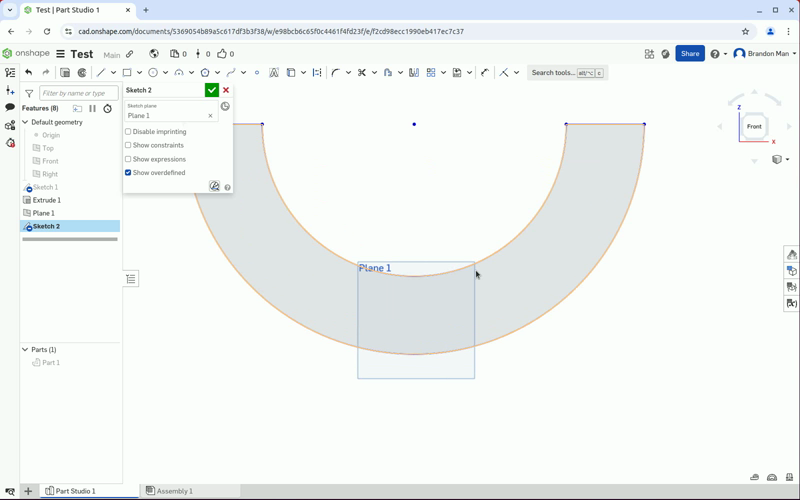
scroll(6)
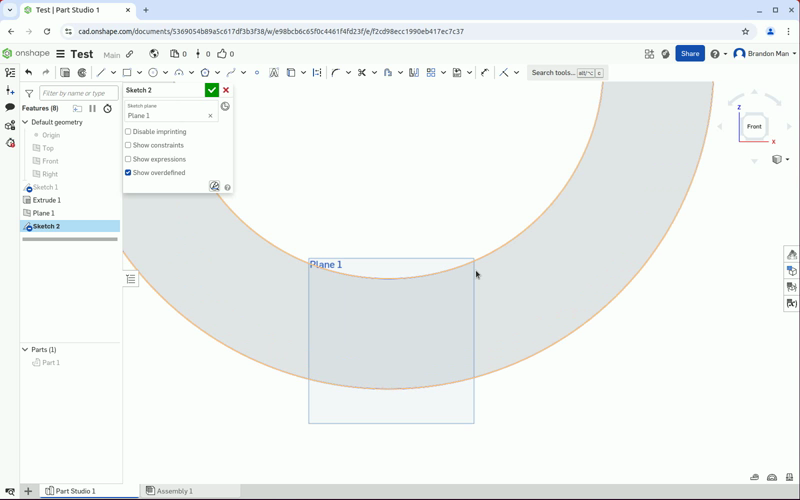
scroll(6)
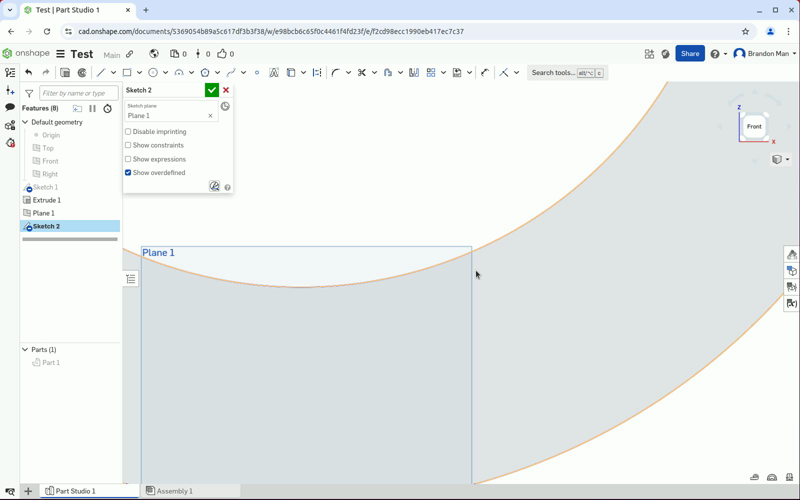
click(476, 270)
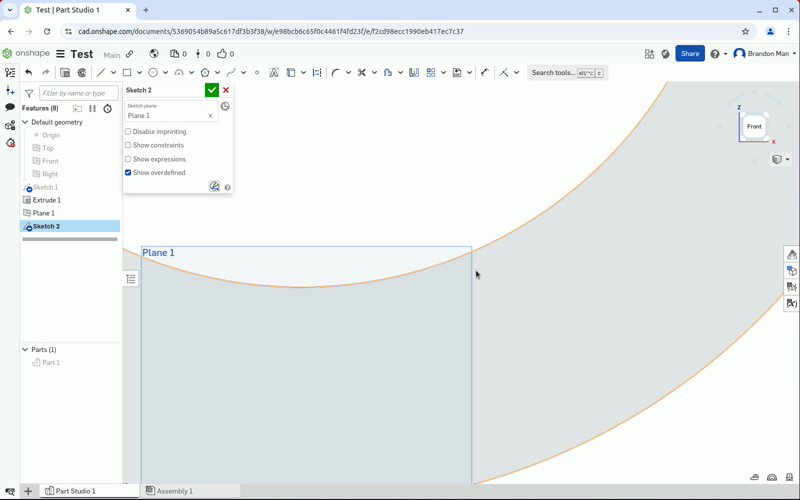
scroll(-6)
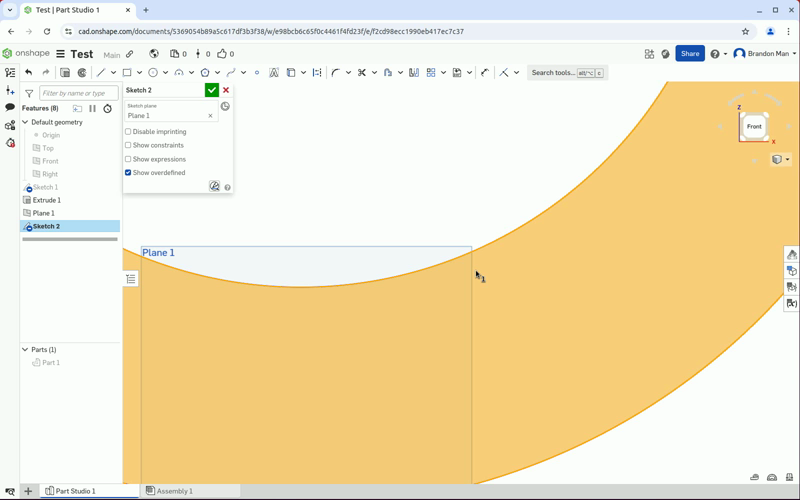
scroll(-6)
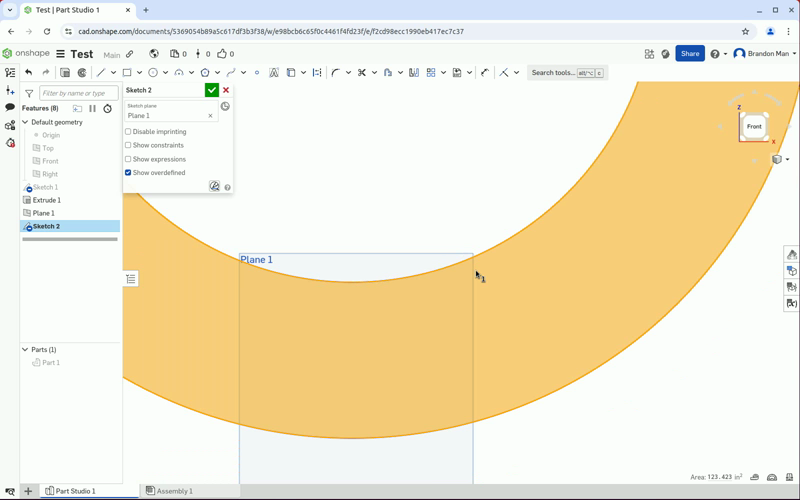
scroll(-6)
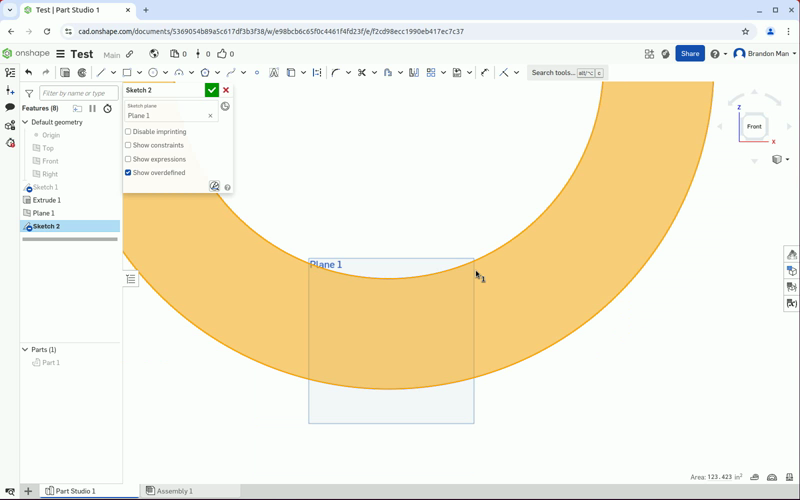
scroll(-6)
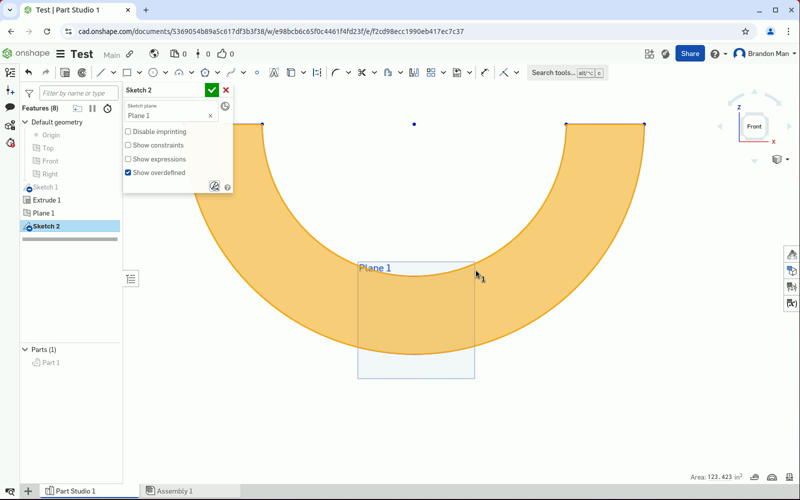
scroll(-6)
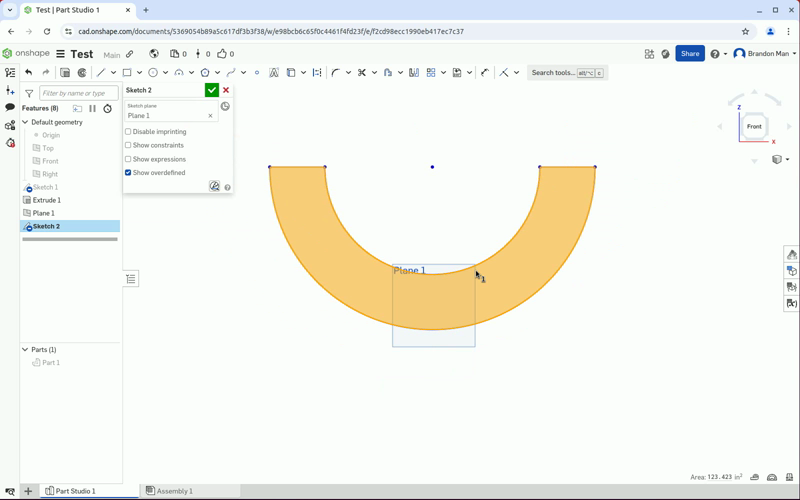
scroll(-6)
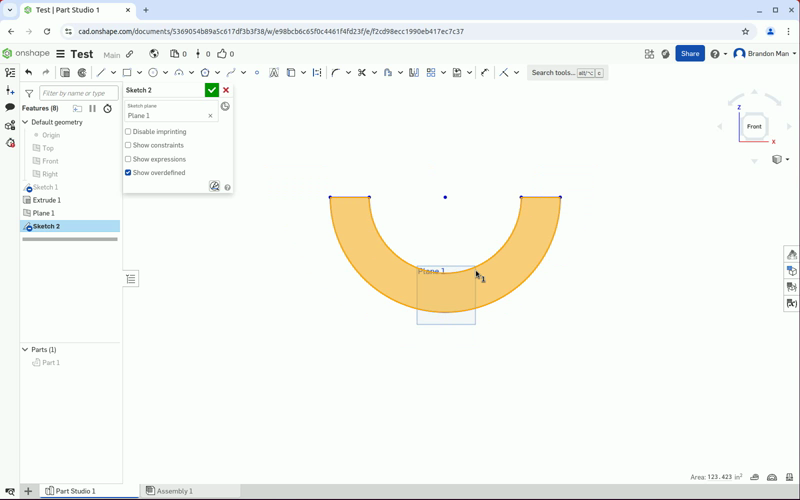
scroll(-6)
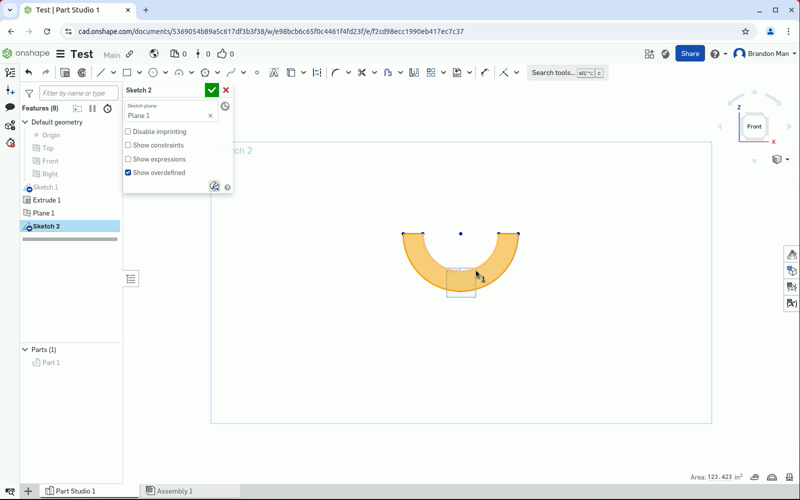
mouse_move(73, 352)
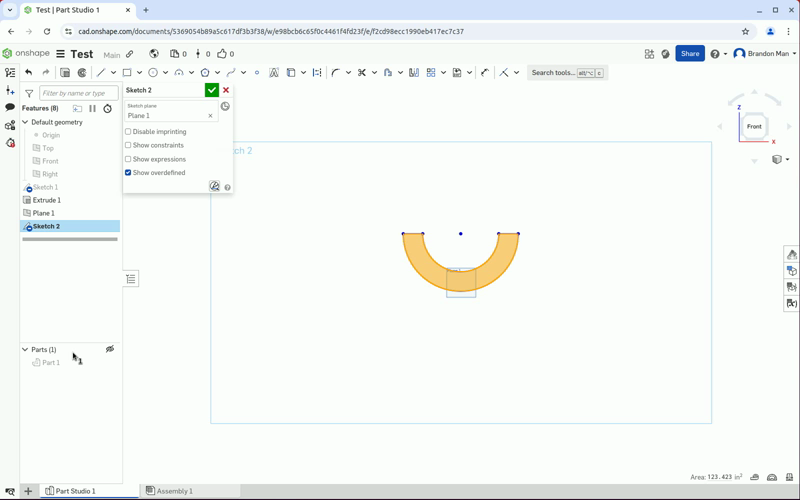
key(shift+y)
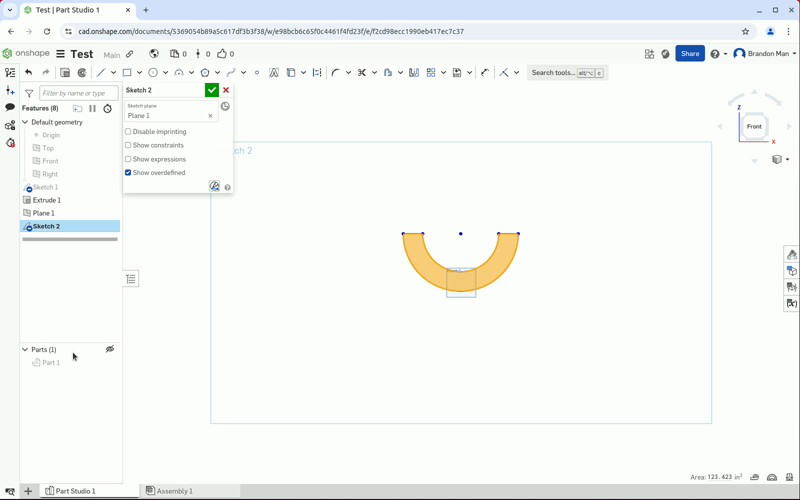
key(shift+e)
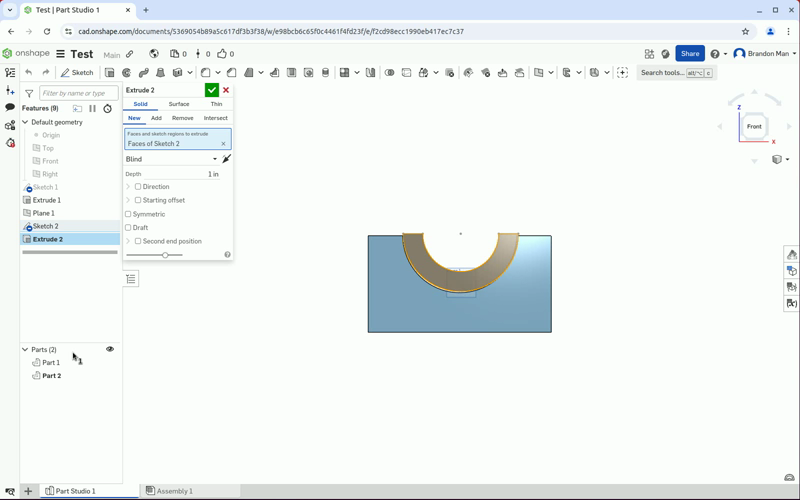
mouse_move(143, 106)
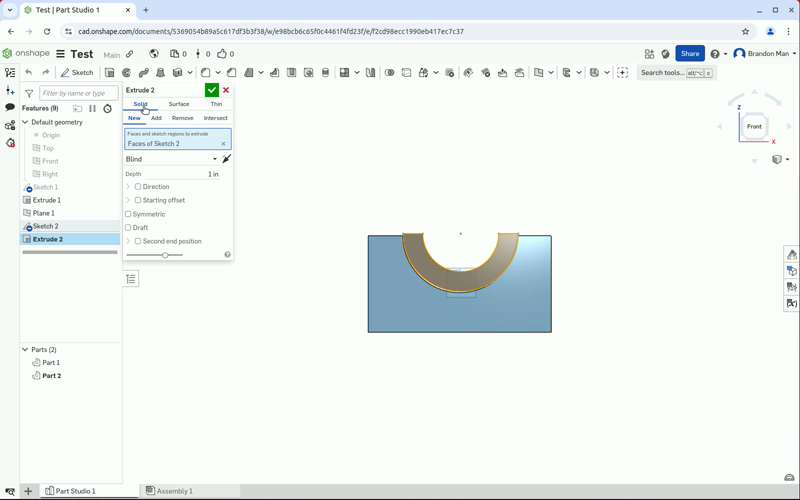
click(143, 106)
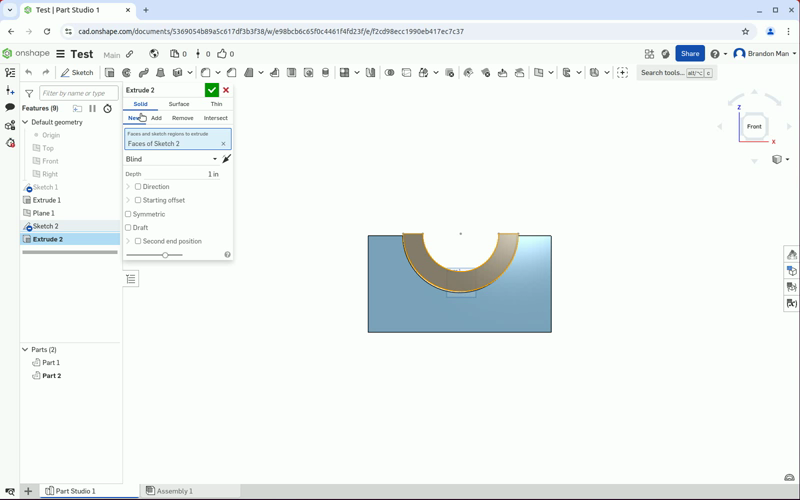
mouse_move(137, 120)
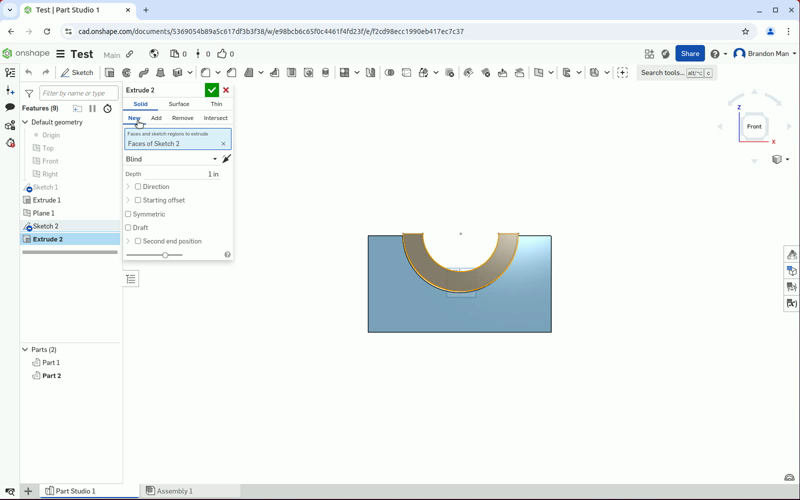
click(137, 120)
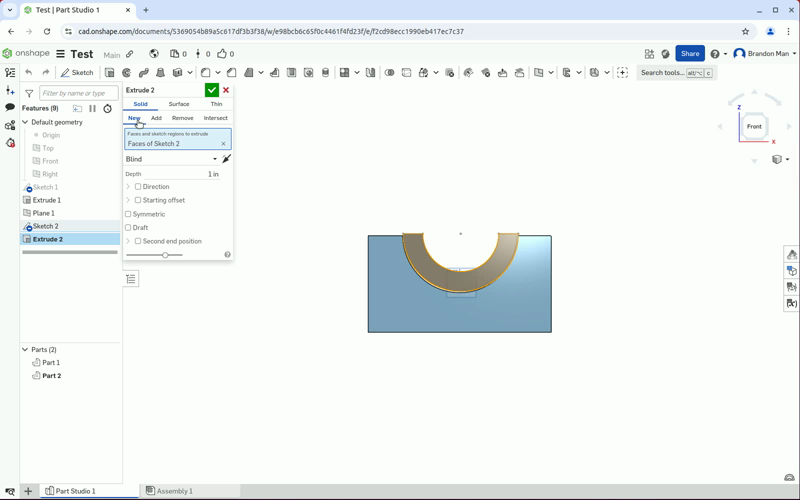
key(tab, 4)
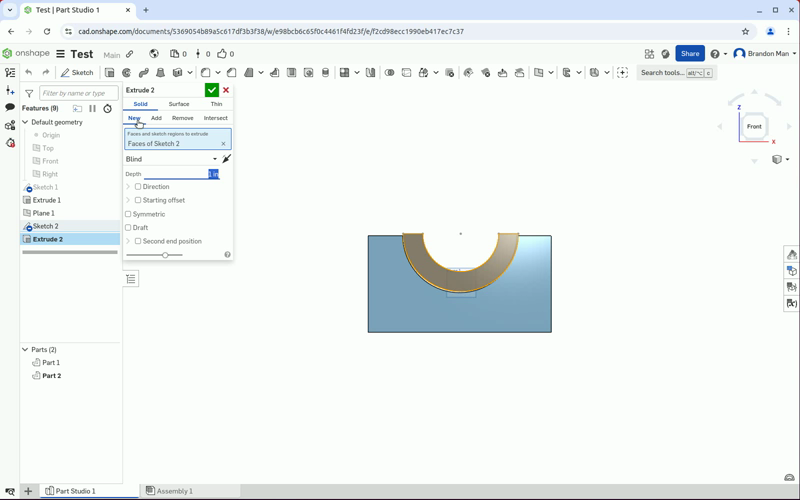
text(5.055)
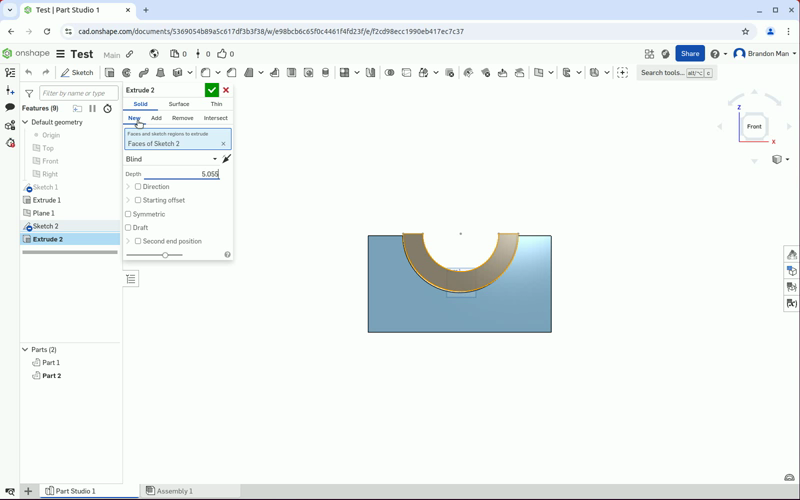
key(tab, 3)
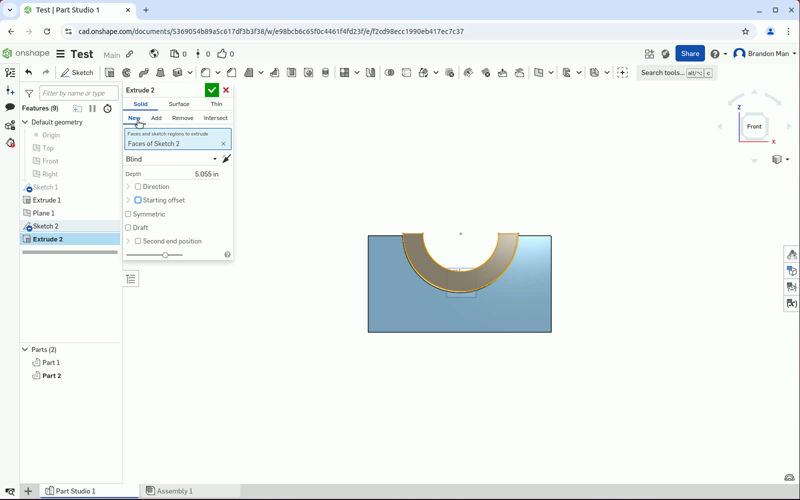
key(tab, 2)
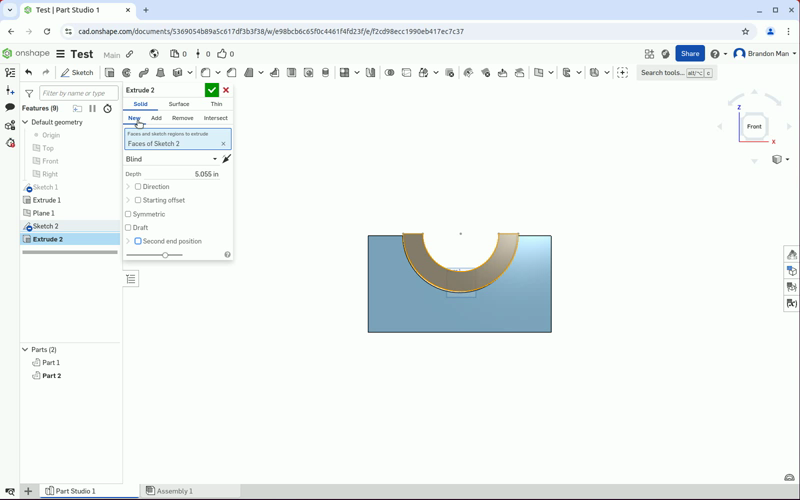
key(space)
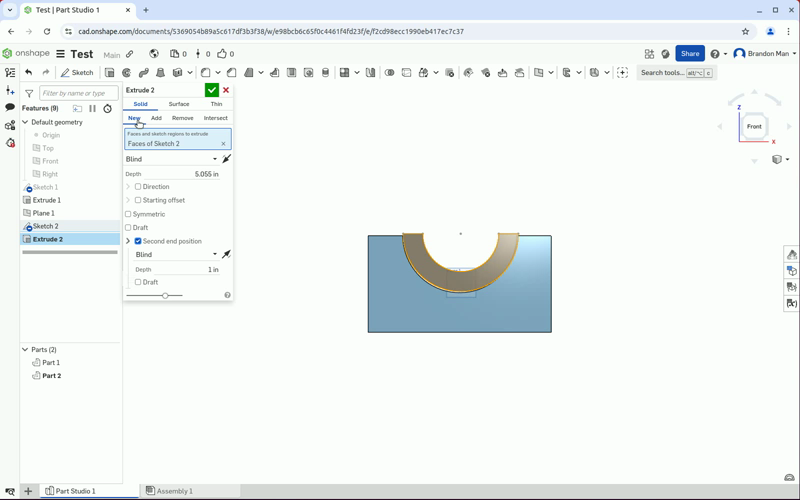
key(tab, 3)
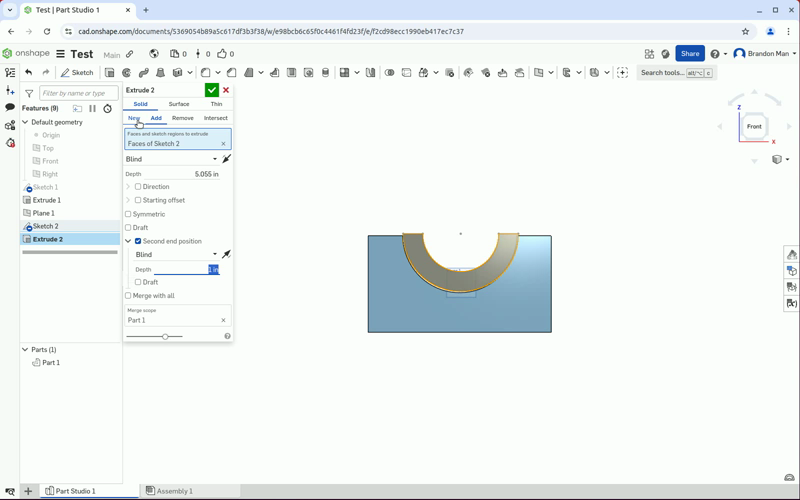
text(21.905)
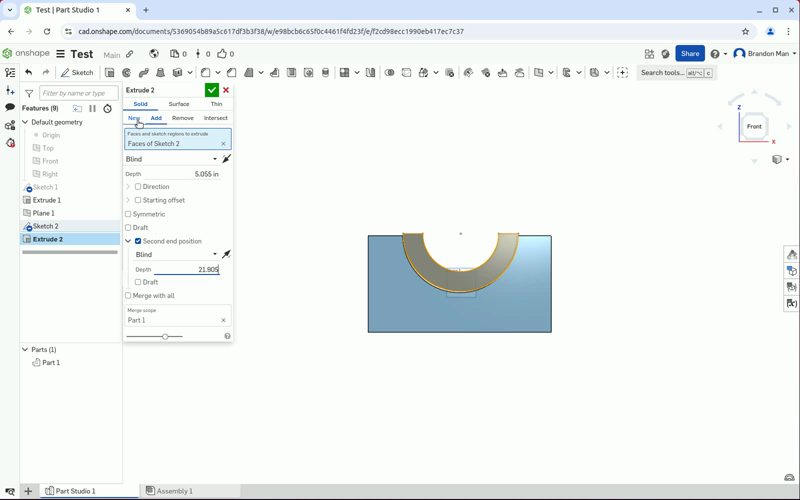
key(enter)
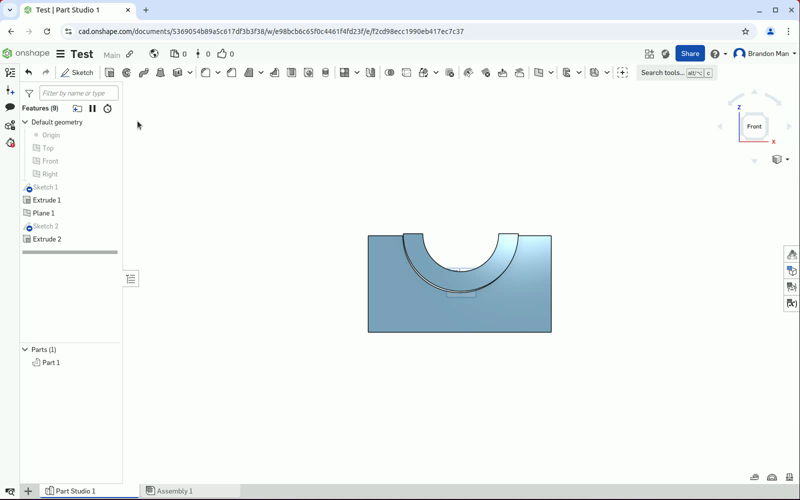
key(shift+h)
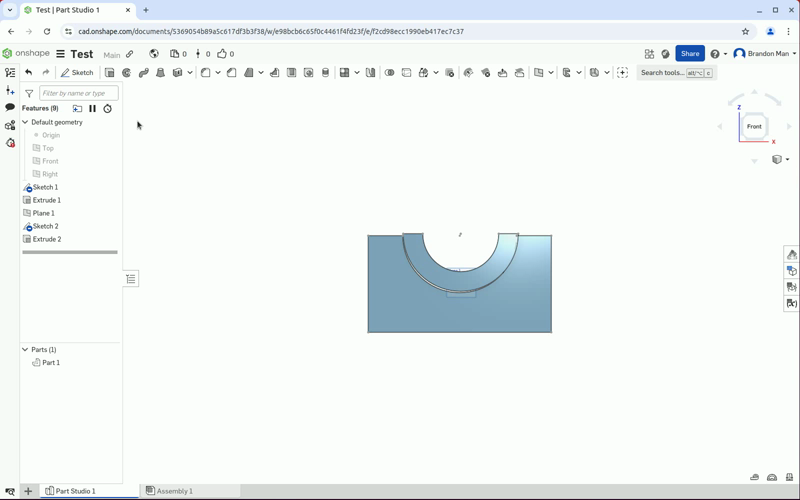
key(shift+h)
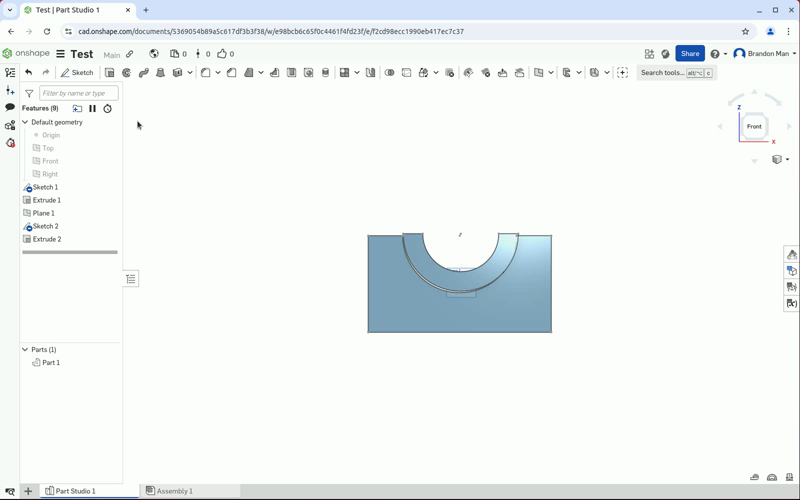
key(shift+7)
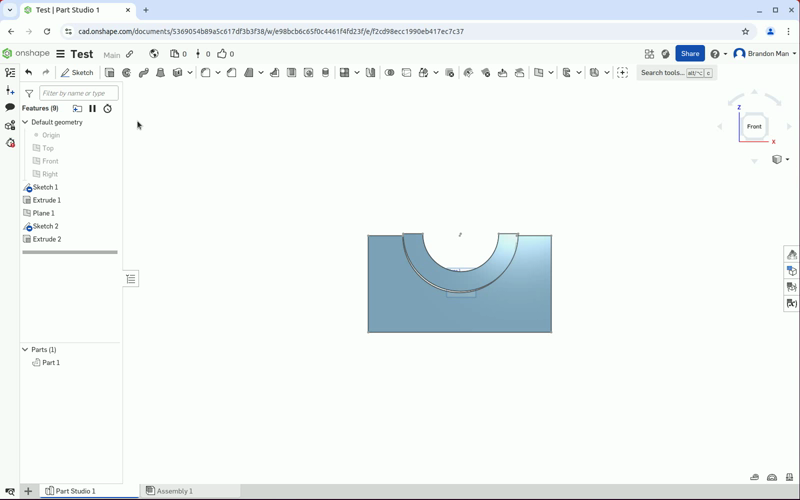
key(left, 2)
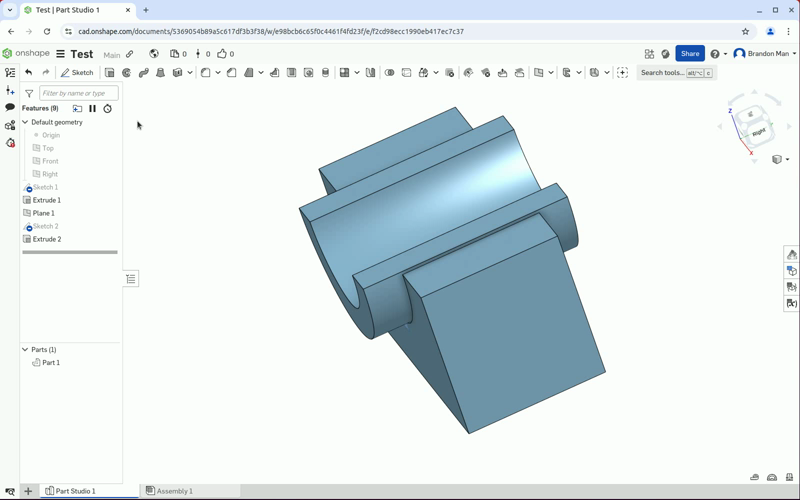
key(down, 2)
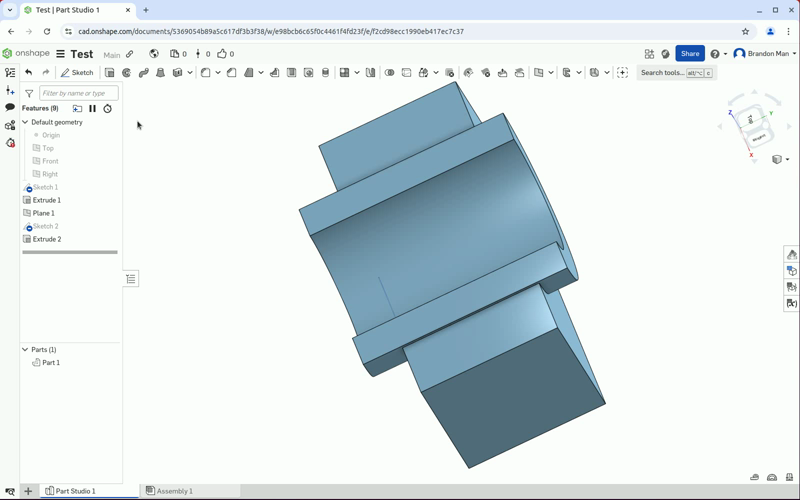
key(up, 2)
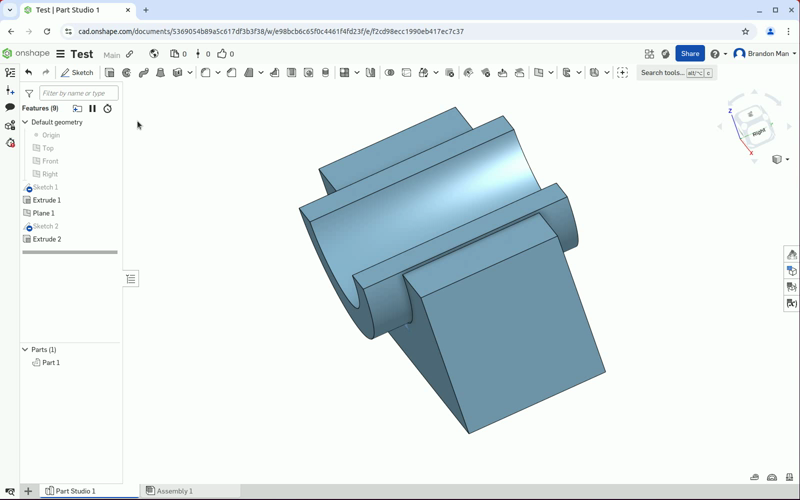
key(right, 2)
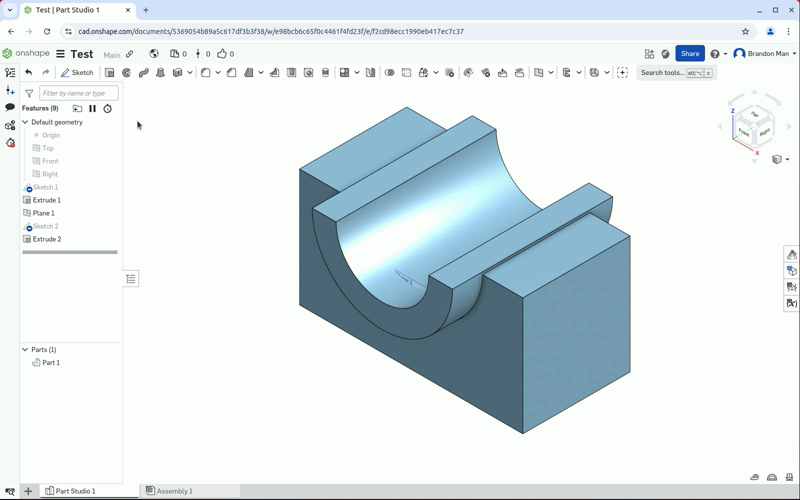
mouse_move(73, 189)
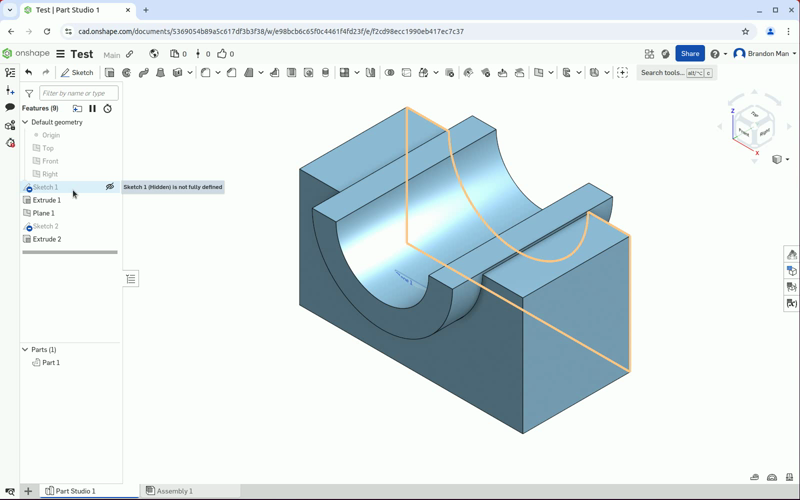
click(73, 189)